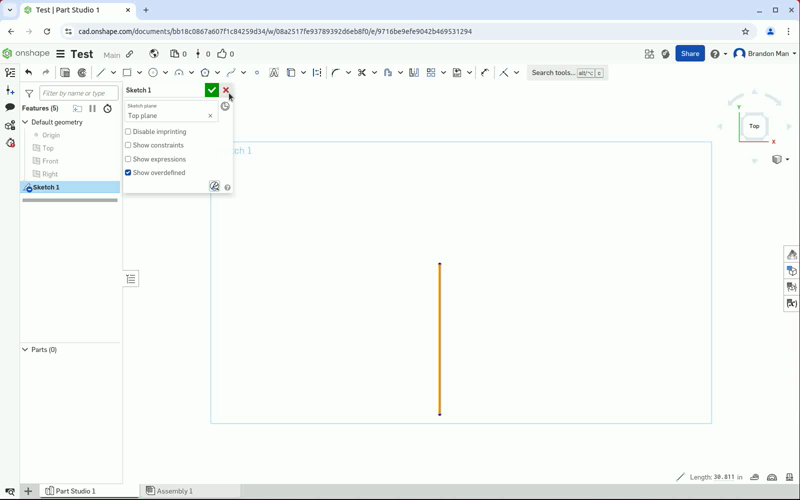
key(shift+h)
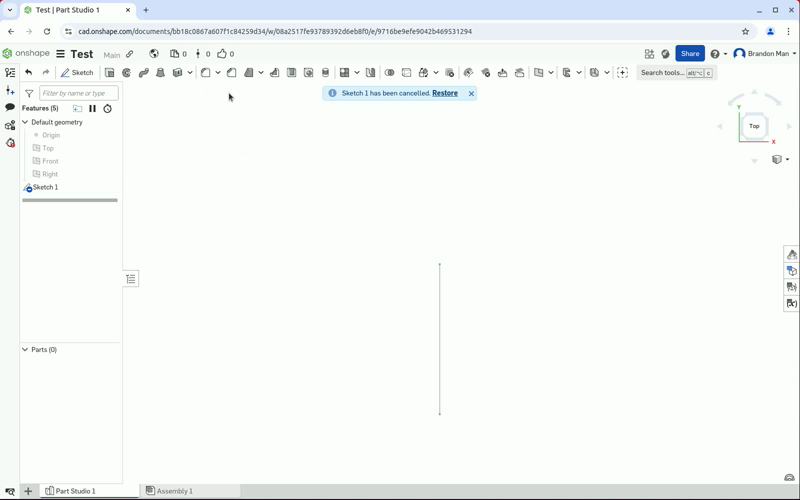
key(shift+s)
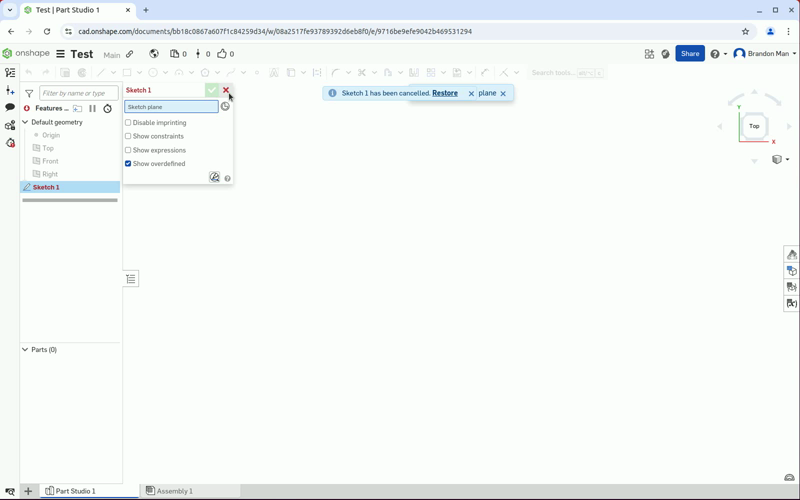
mouse_move(73, 150)
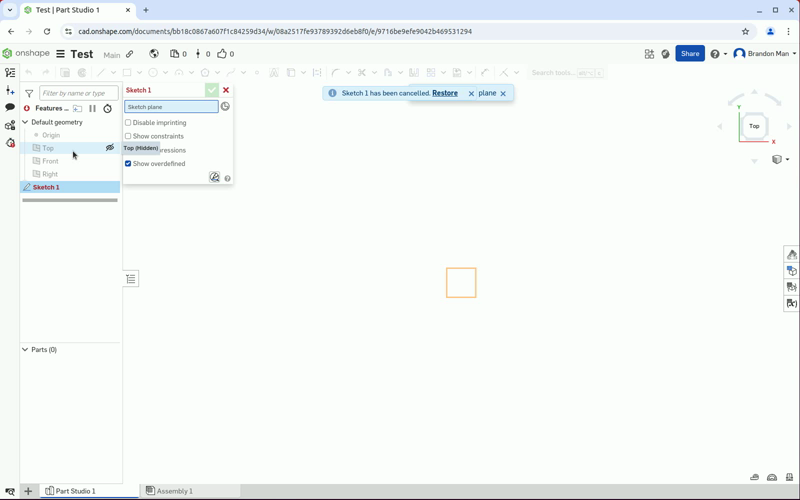
click(73, 150)
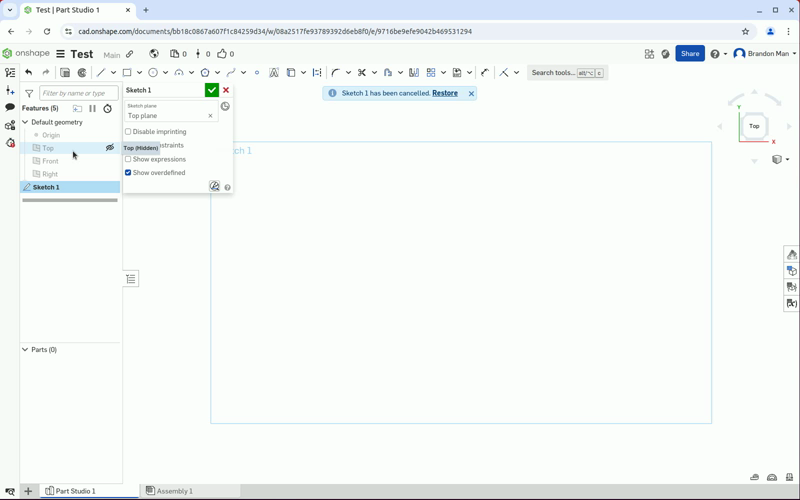
mouse_move(73, 352)
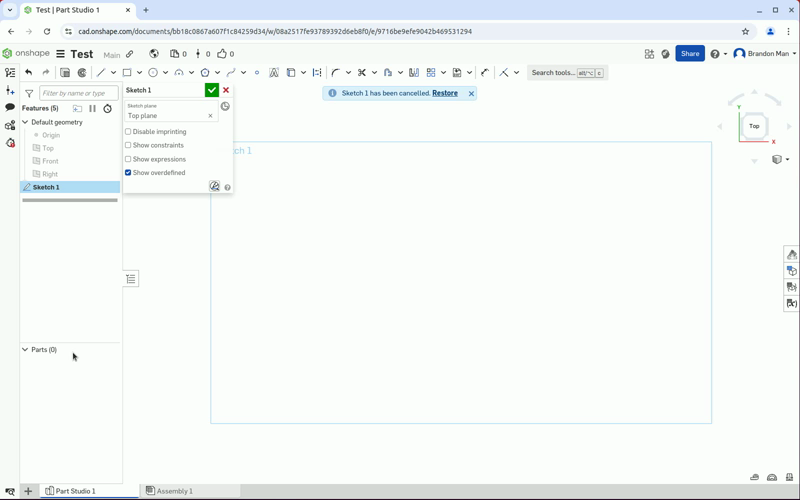
key(y)
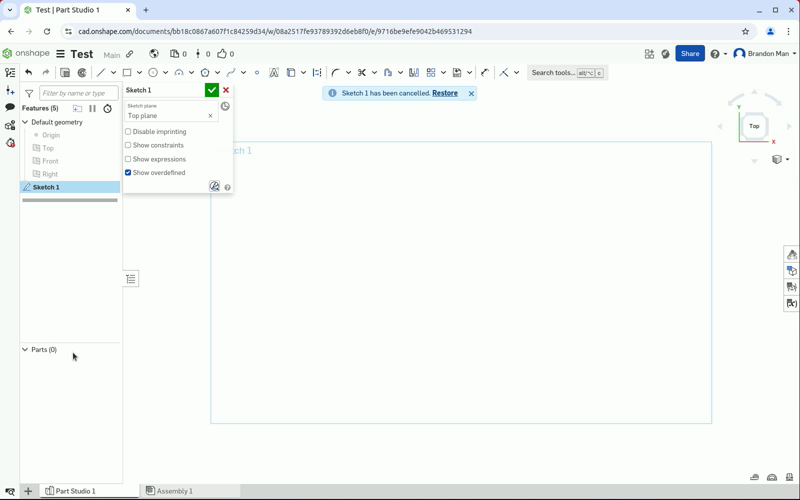
key(l)
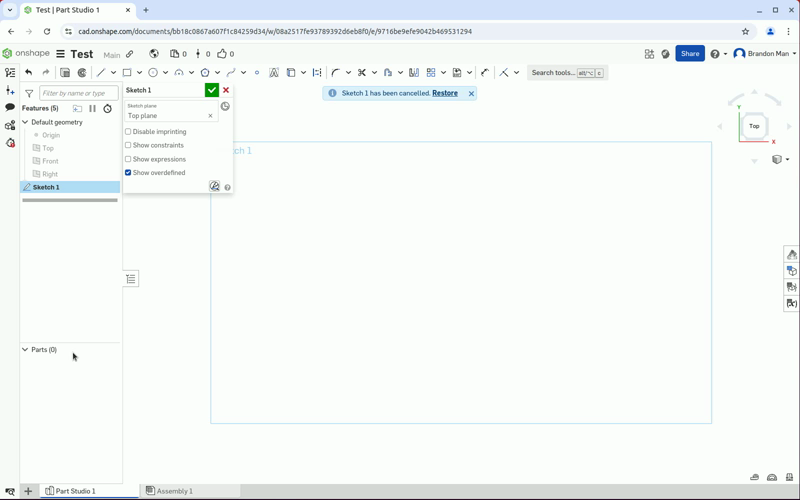
key_down(shift)
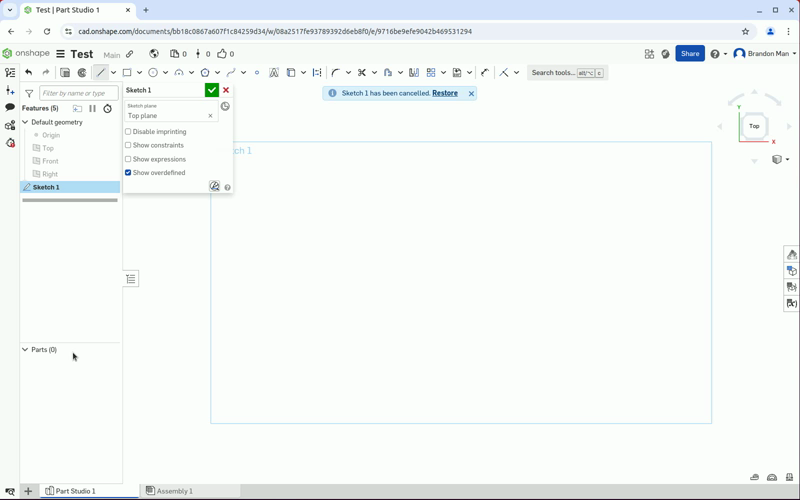
mouse_move(460, 282)
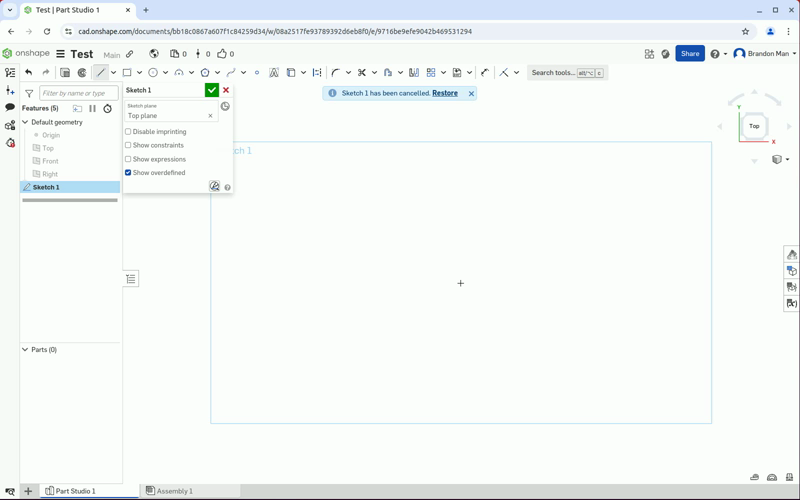
click(460, 282)
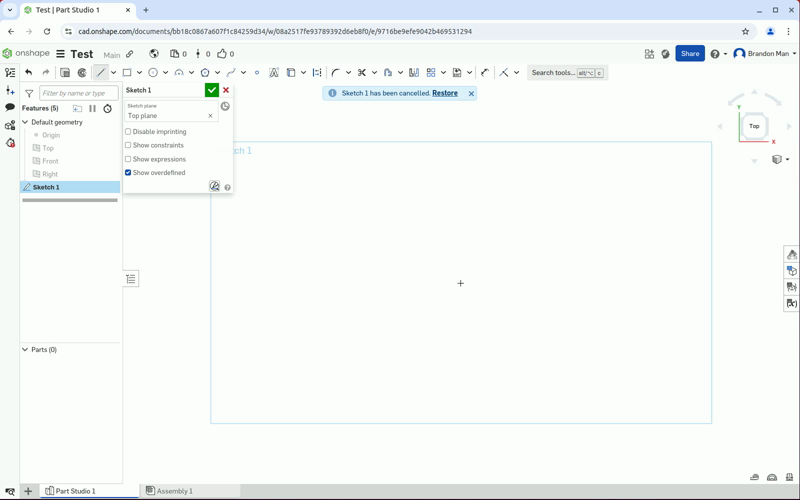
key_up(shift)
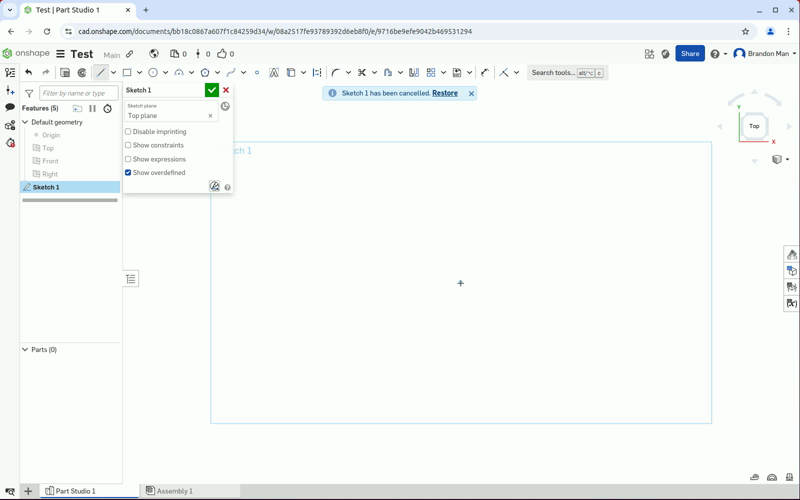
key_down(shift)
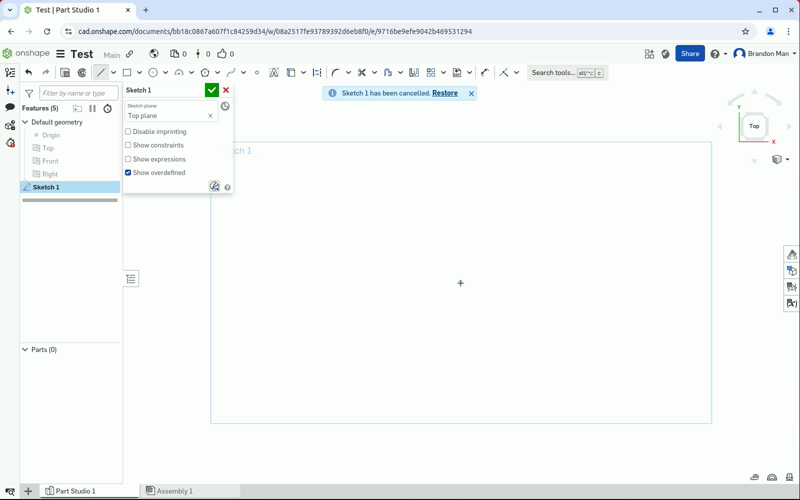
mouse_move(573, 282)
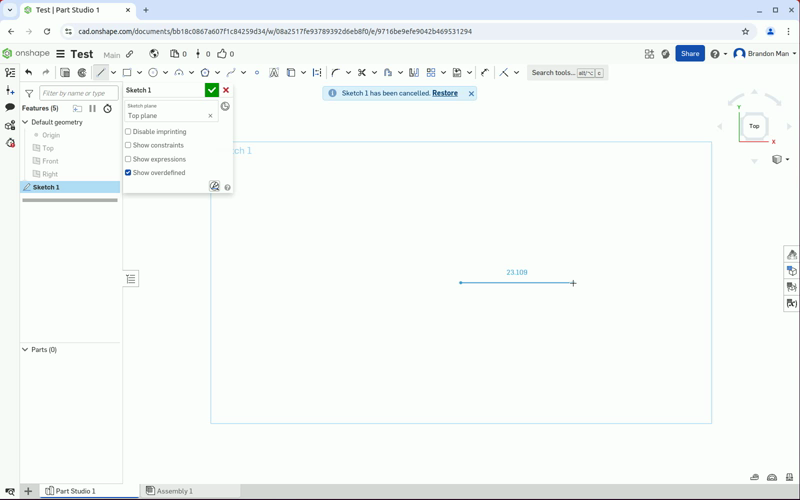
click(573, 282)
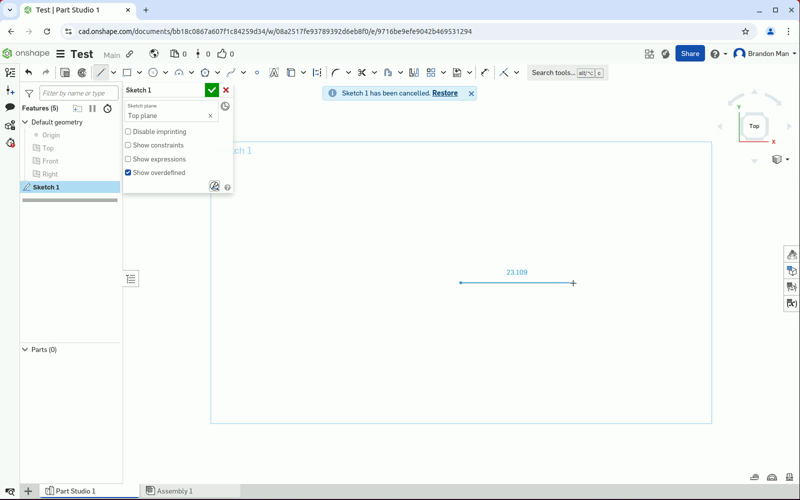
key_up(shift)
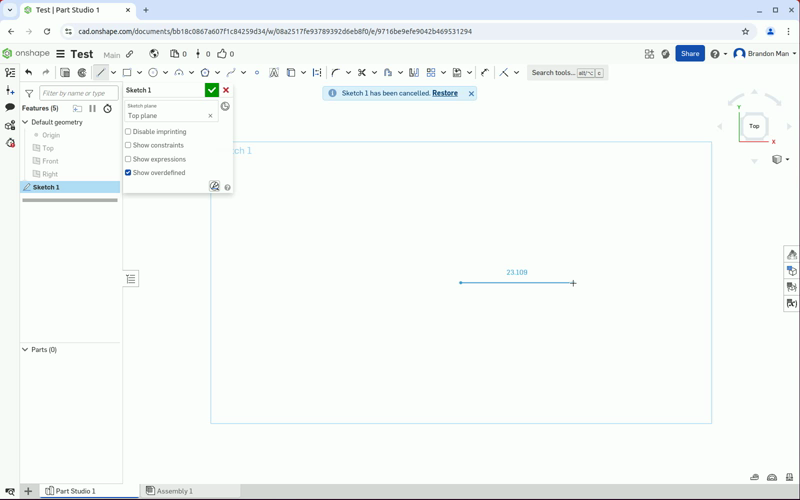
key_down(shift)
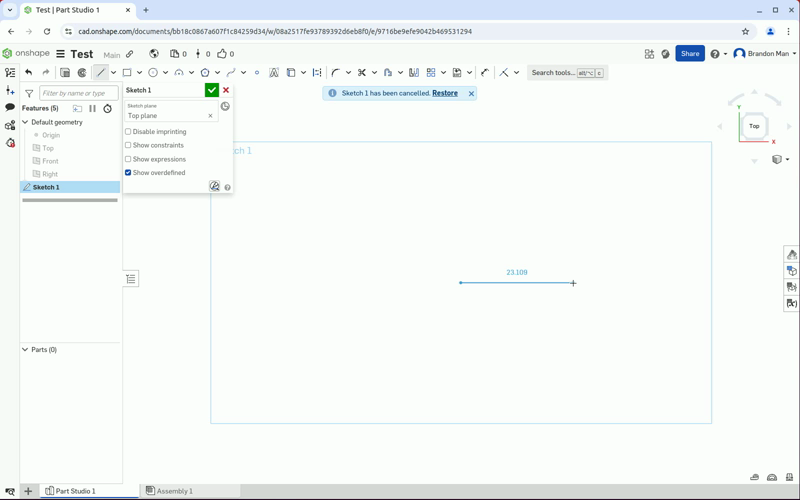
mouse_move(573, 170)
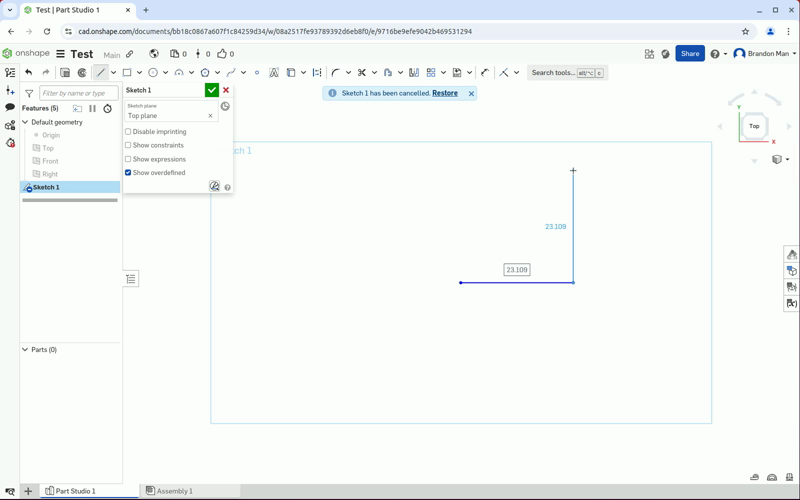
click(573, 170)
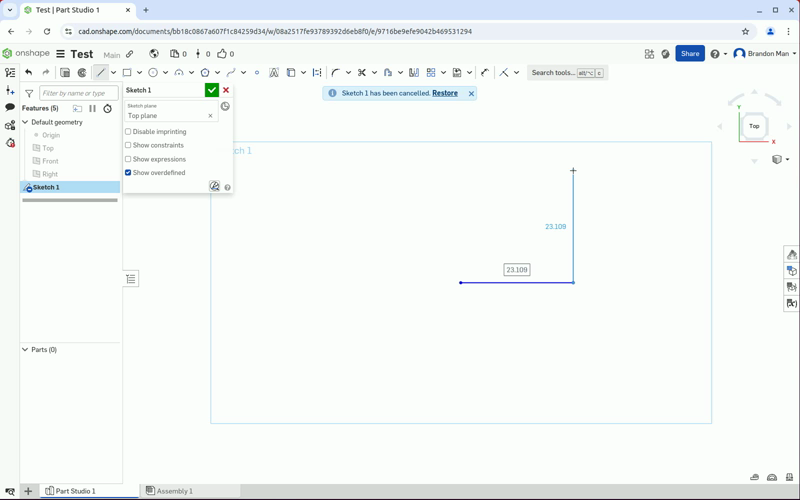
key_up(shift)
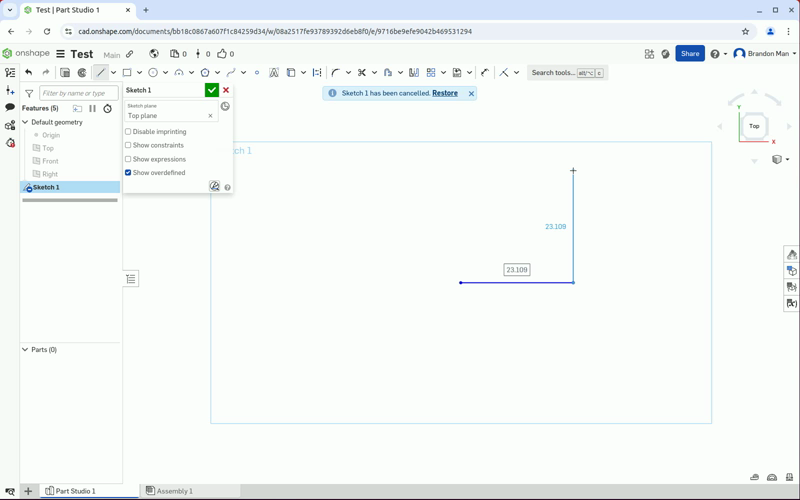
key_down(shift)
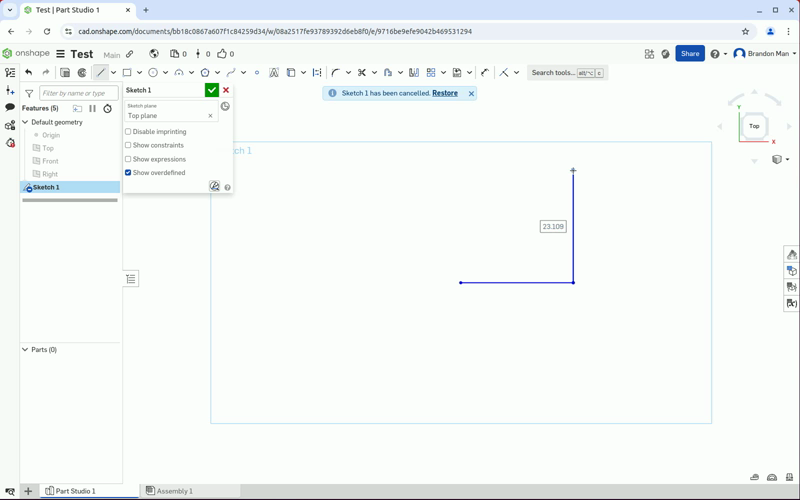
mouse_move(460, 170)
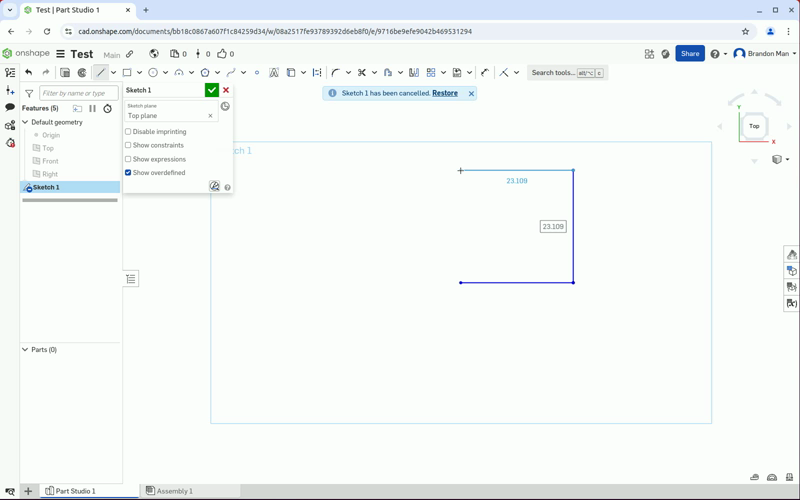
click(460, 170)
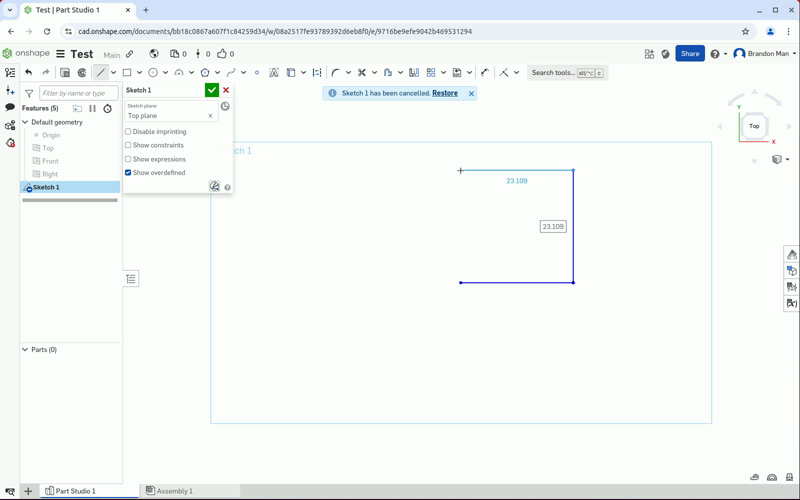
key_up(shift)
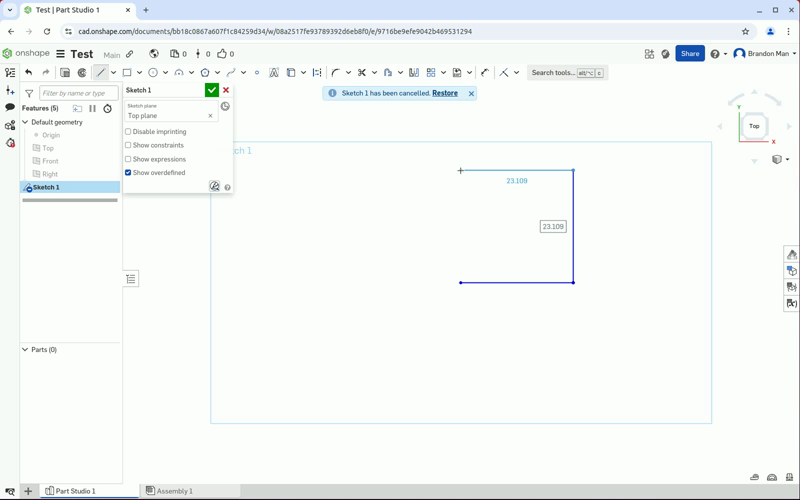
key_down(shift)
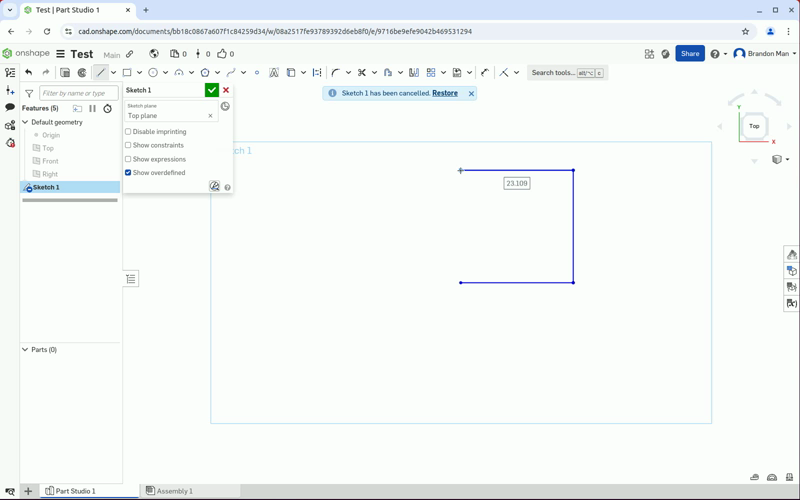
mouse_move(460, 282)
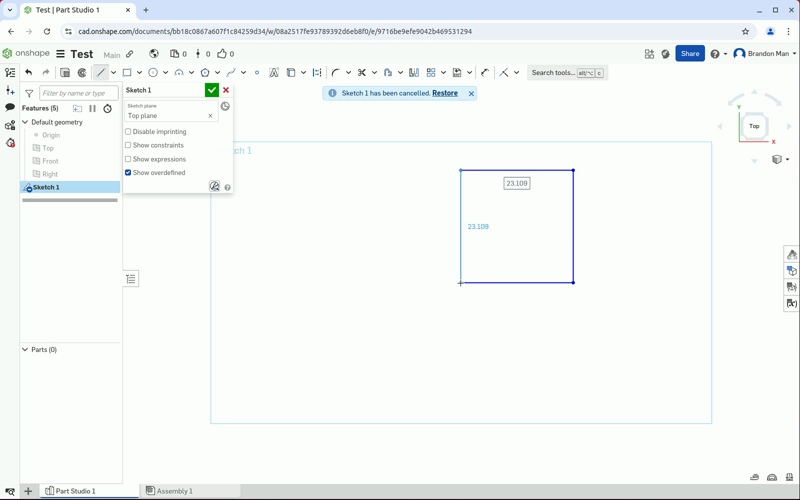
key_up(shift)
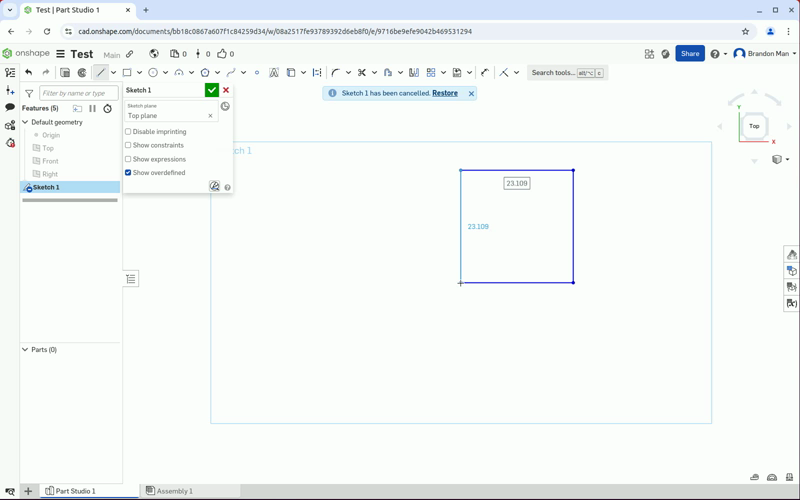
click(460, 282)
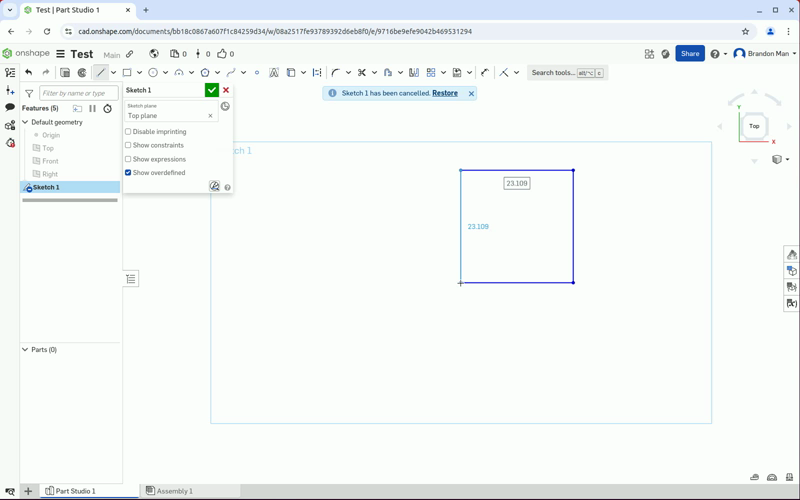
key(esc)
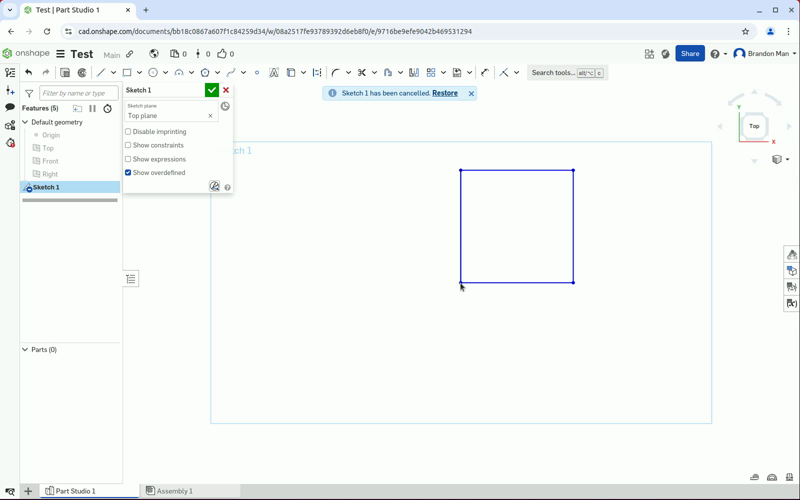
mouse_move(490, 262)
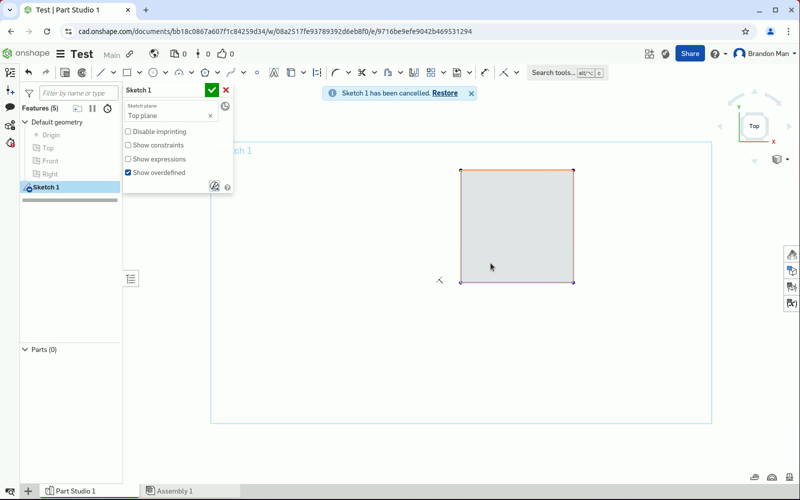
click(490, 262)
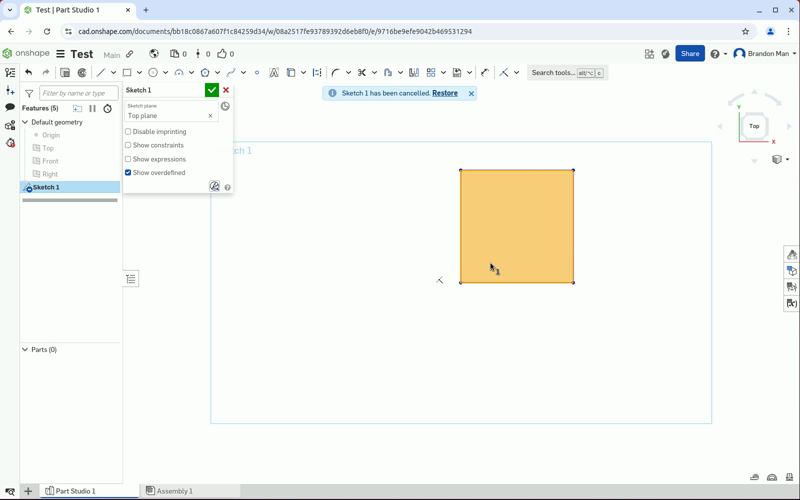
mouse_move(73, 352)
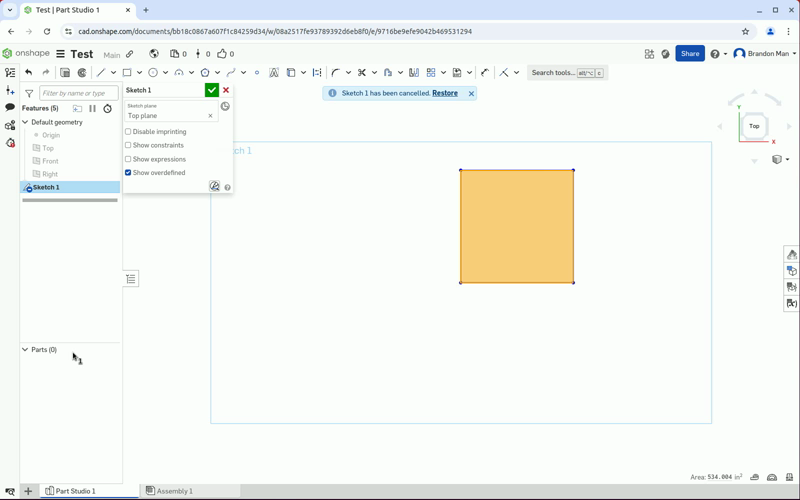
key(shift+y)
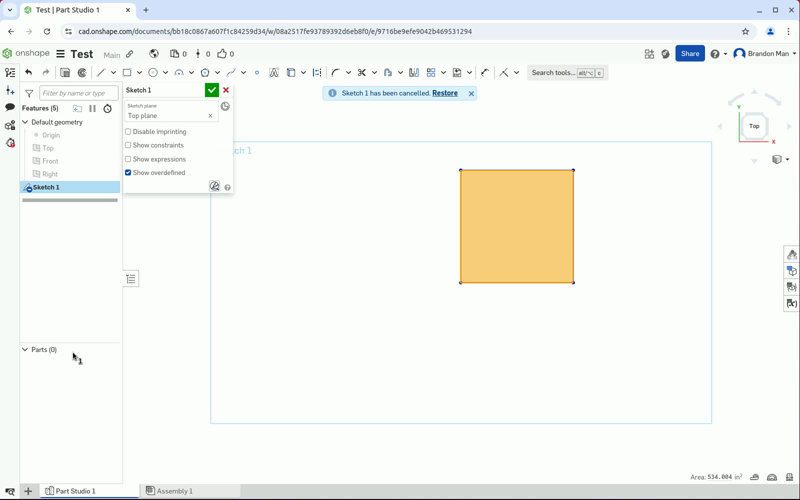
key(shift+e)
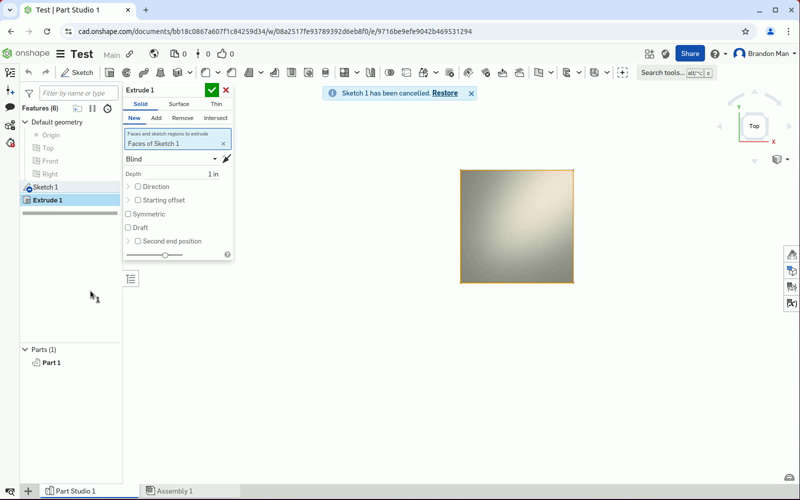
mouse_move(143, 106)
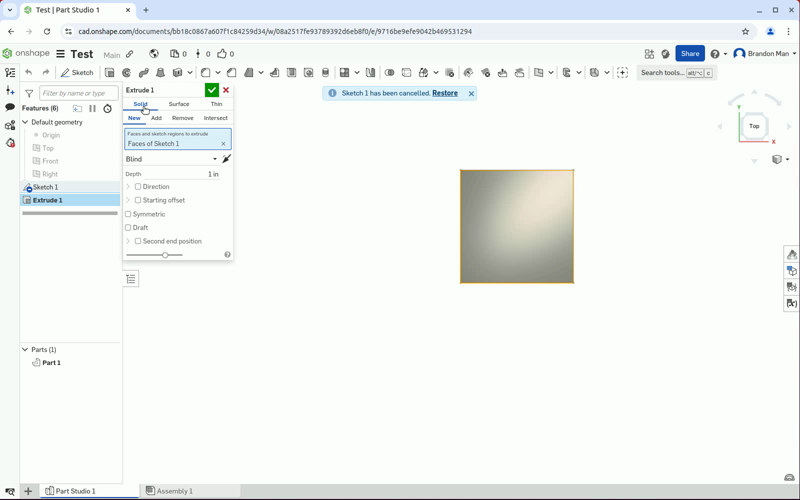
click(143, 106)
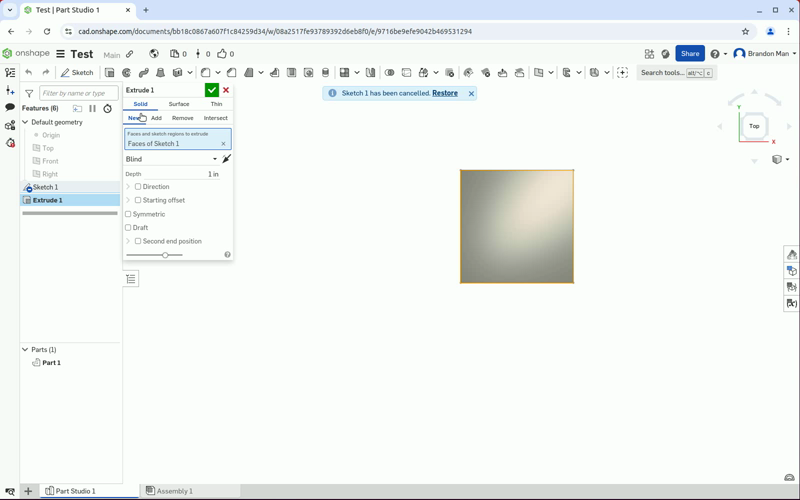
mouse_move(137, 120)
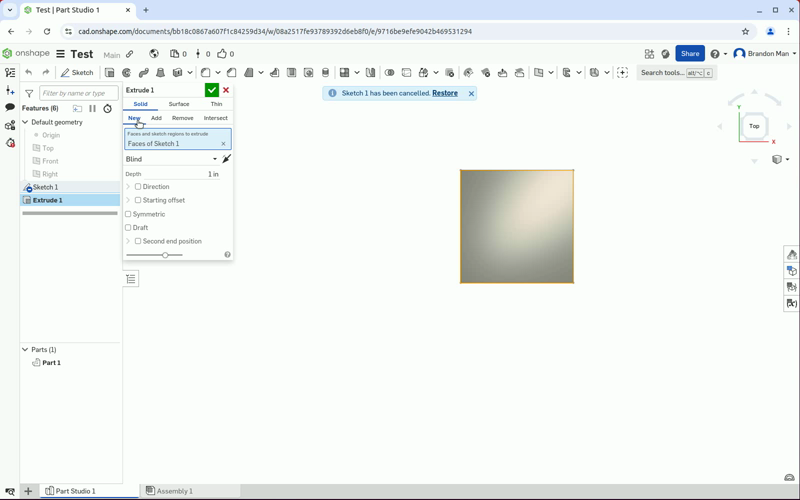
click(137, 120)
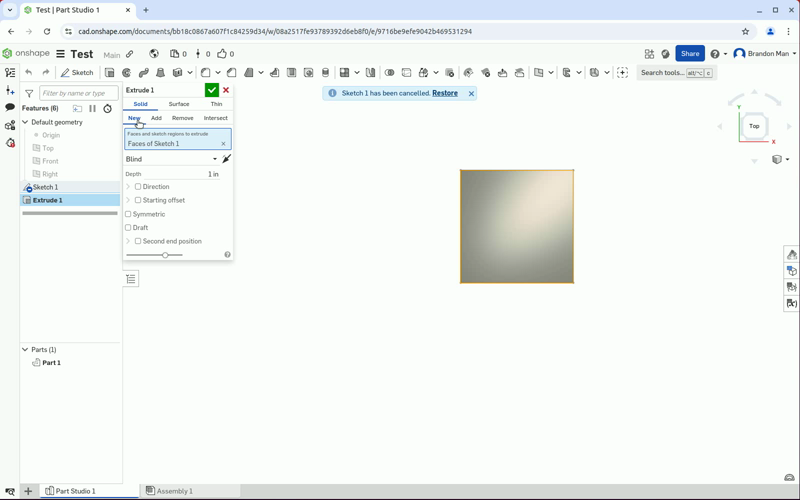
key(tab, 4)
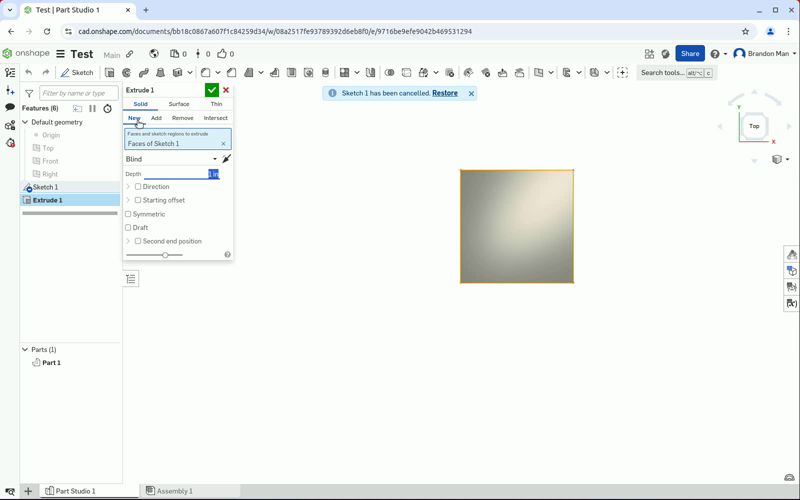
text(0.722)
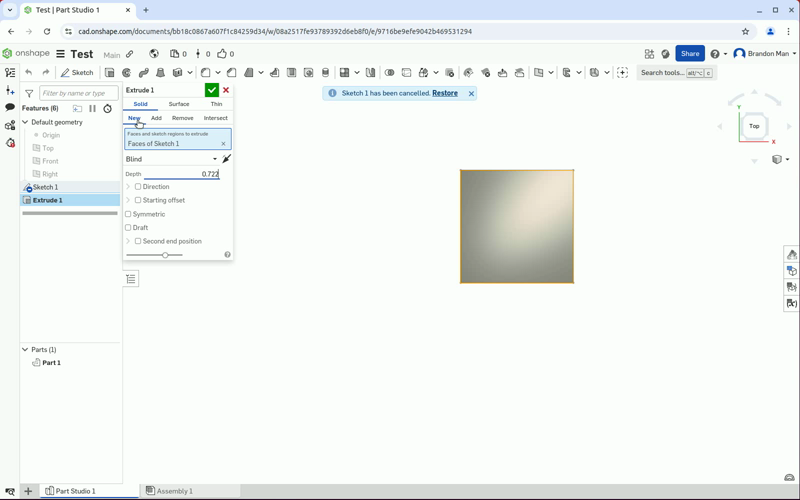
key(enter)
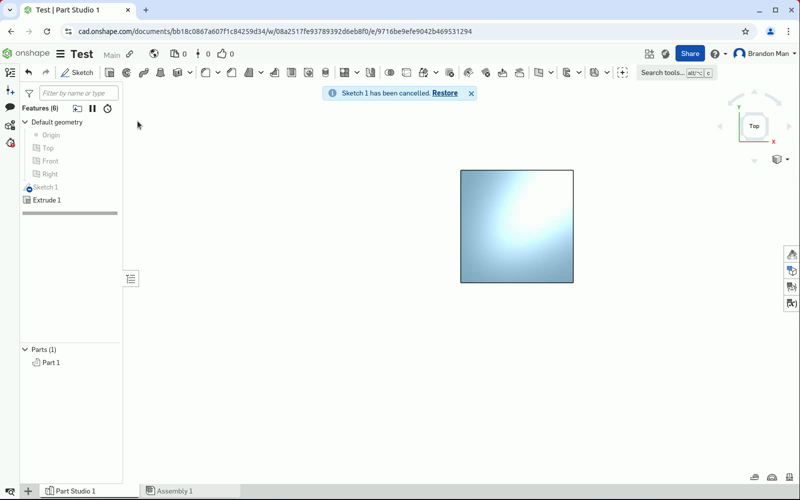
key(shift+h)
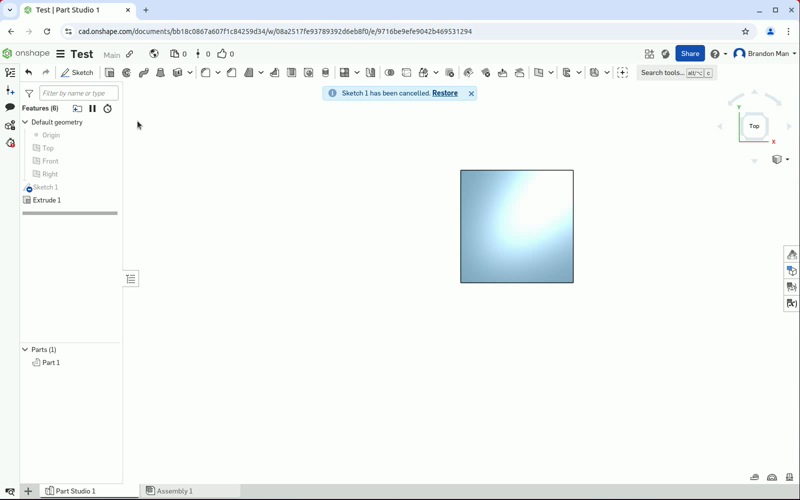
key(shift+h)
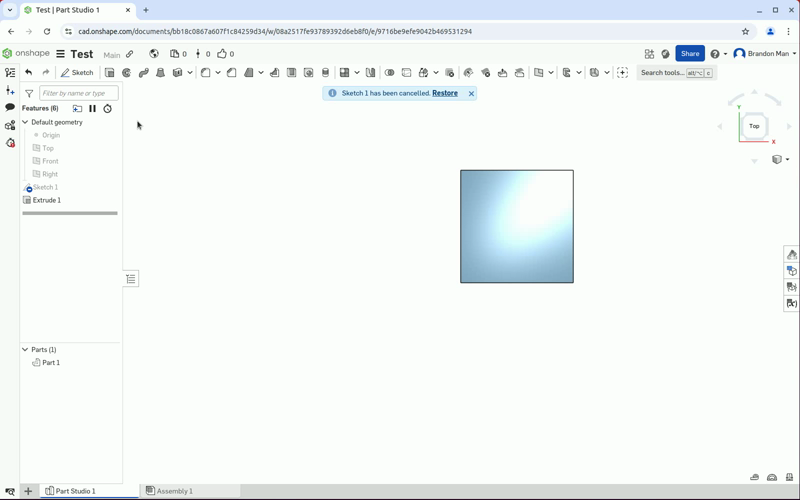
mouse_move(73, 189)
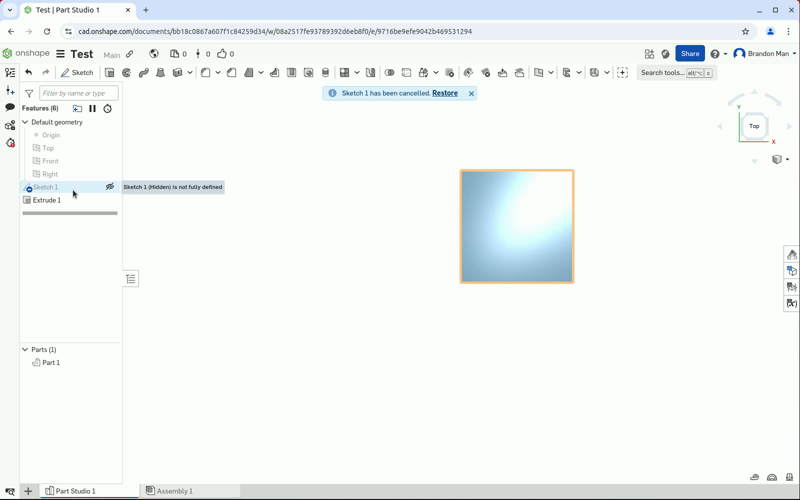
click(73, 189)
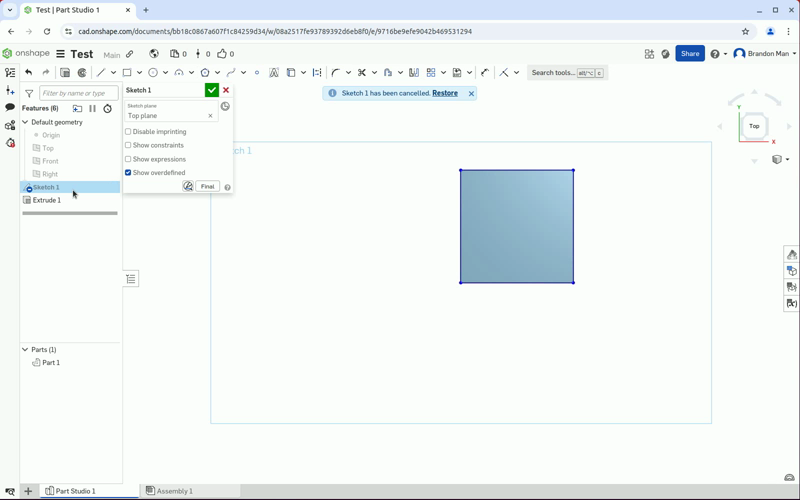
mouse_move(229, 92)
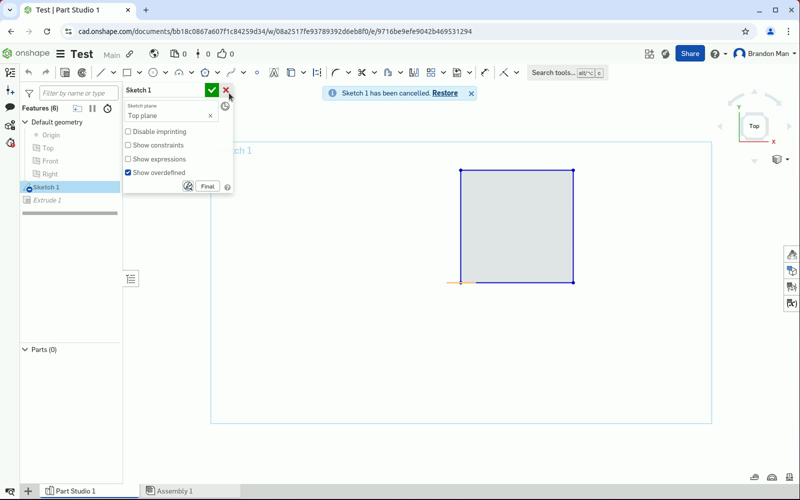
click(229, 92)
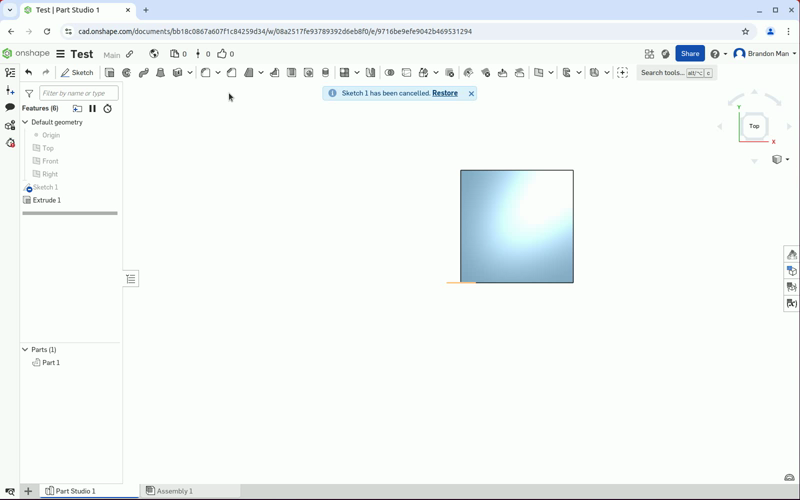
mouse_move(73, 352)
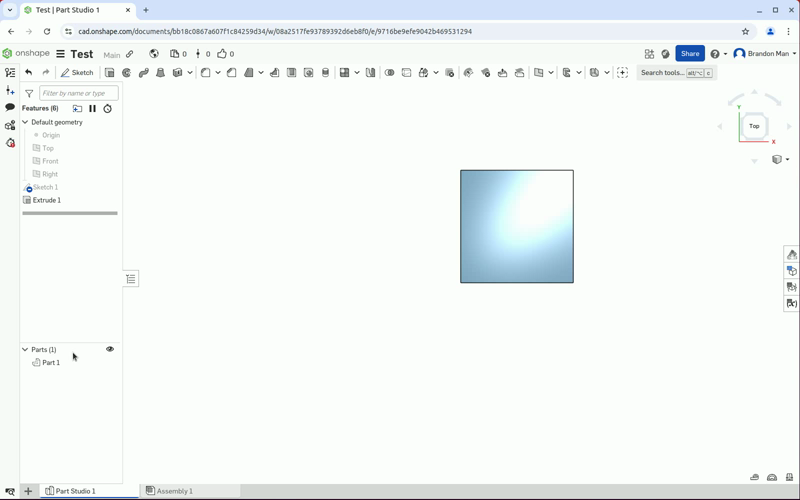
key(y)
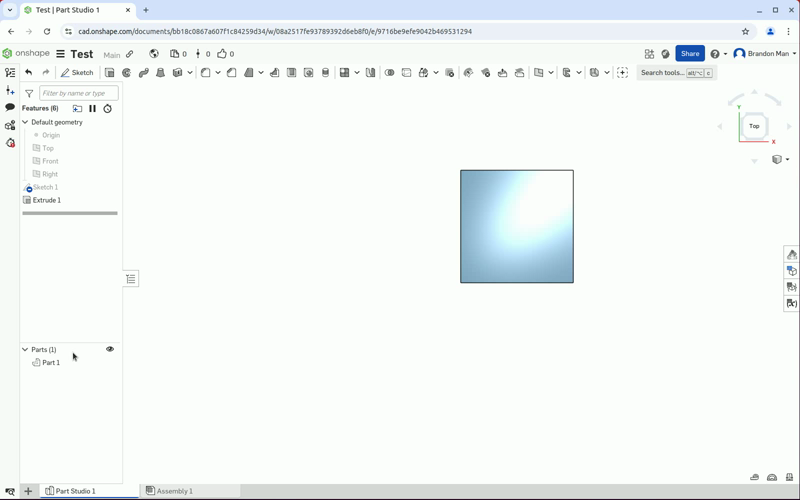
key(shift+p)
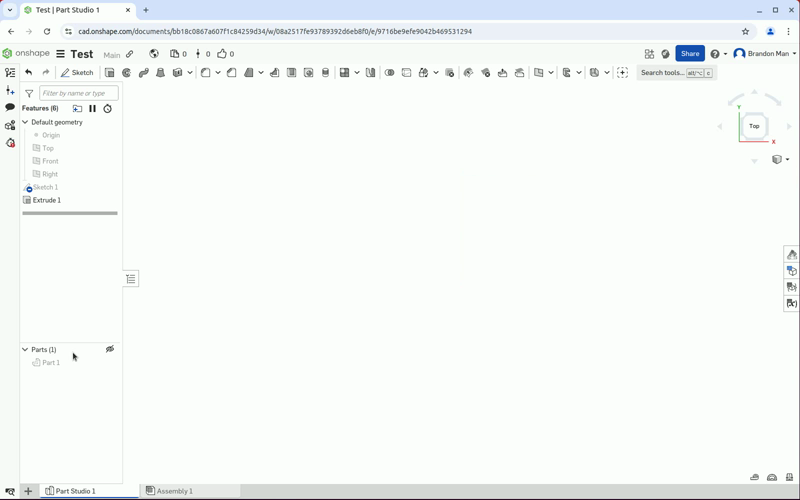
key(space)
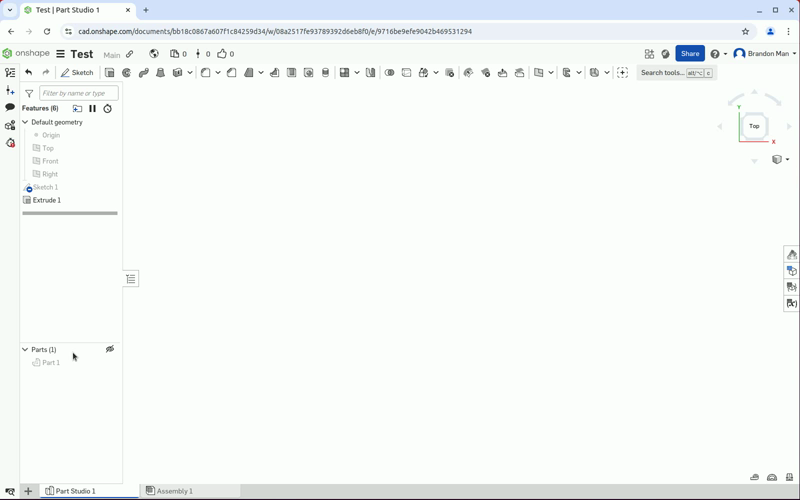
key_down(shift)
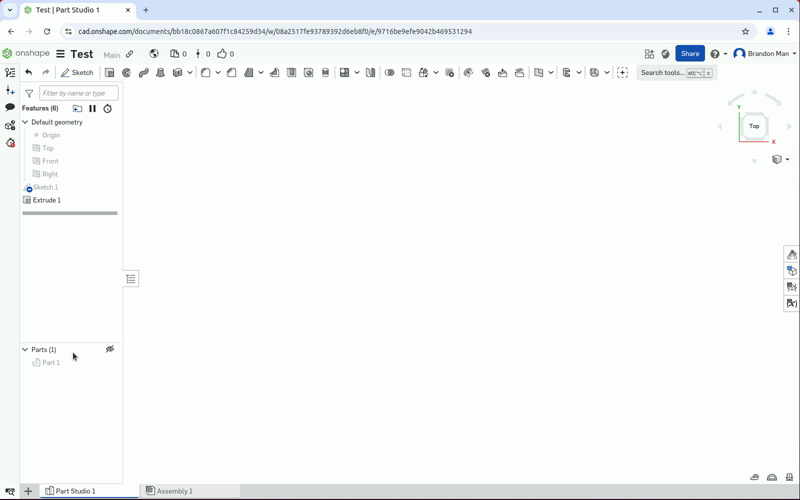
key(up)
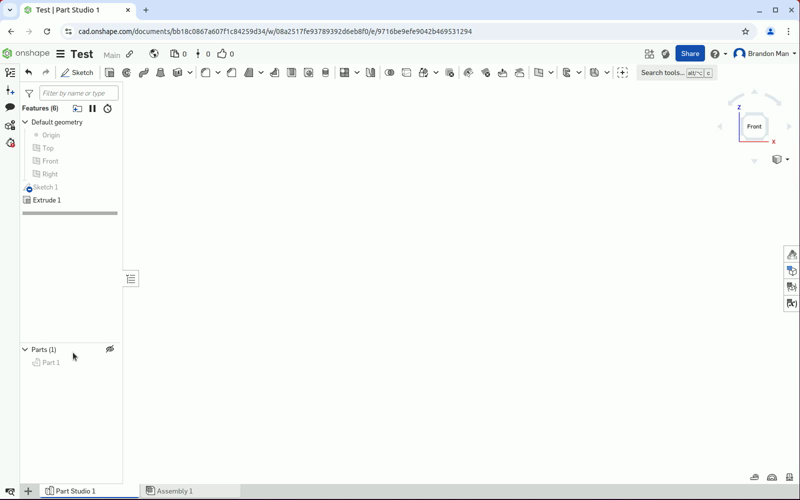
key_up(shift)
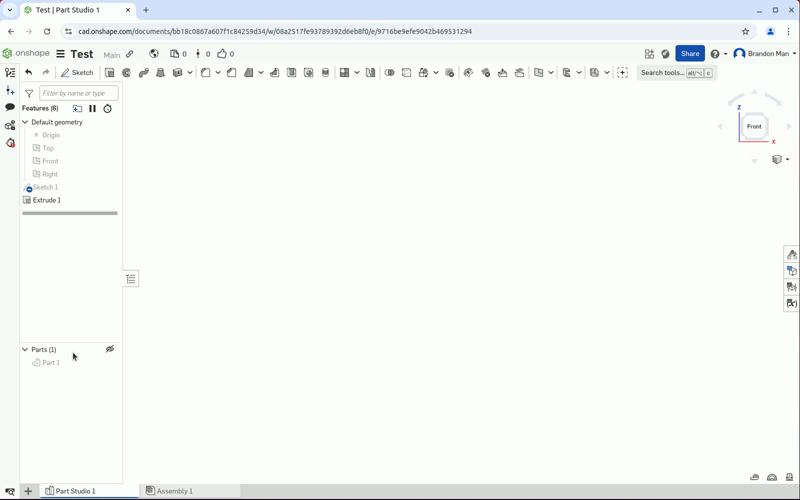
mouse_move(73, 352)
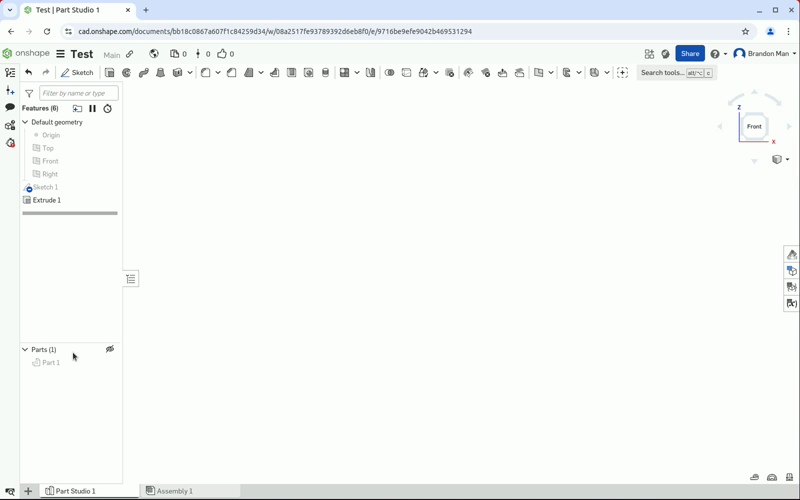
key(shift+y)
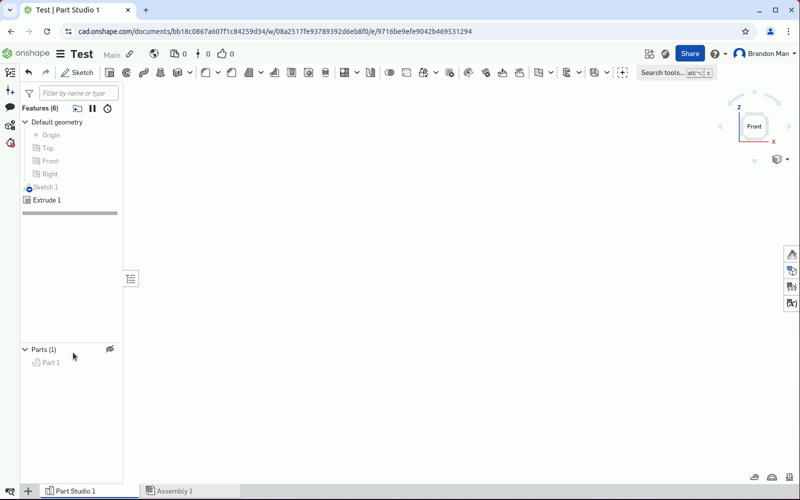
key(shift+s)
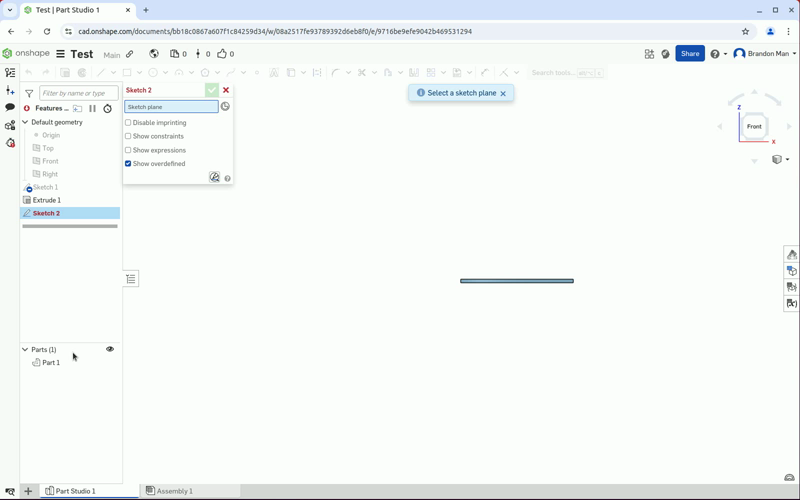
mouse_move(73, 163)
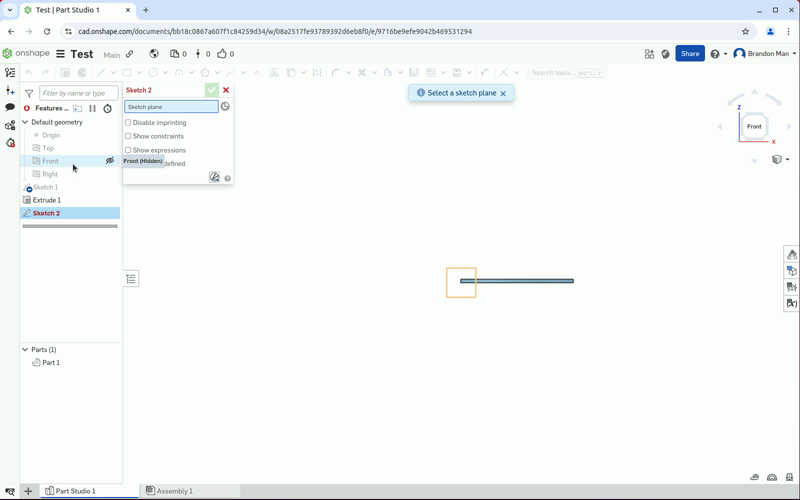
click(73, 163)
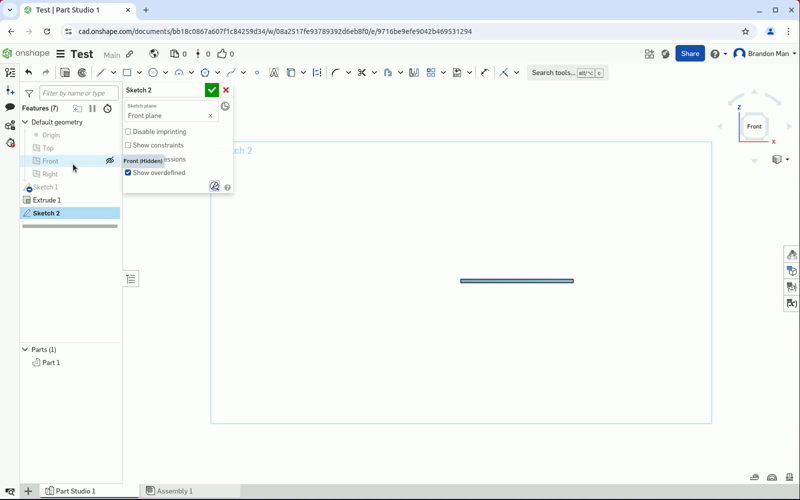
mouse_move(73, 352)
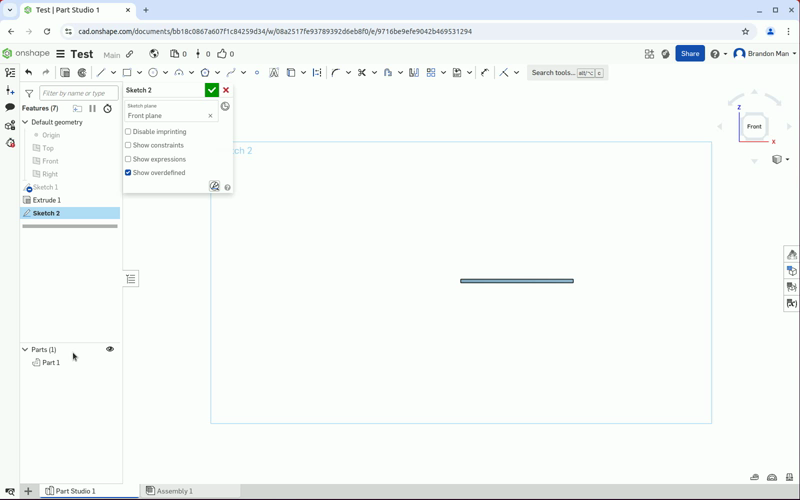
key(y)
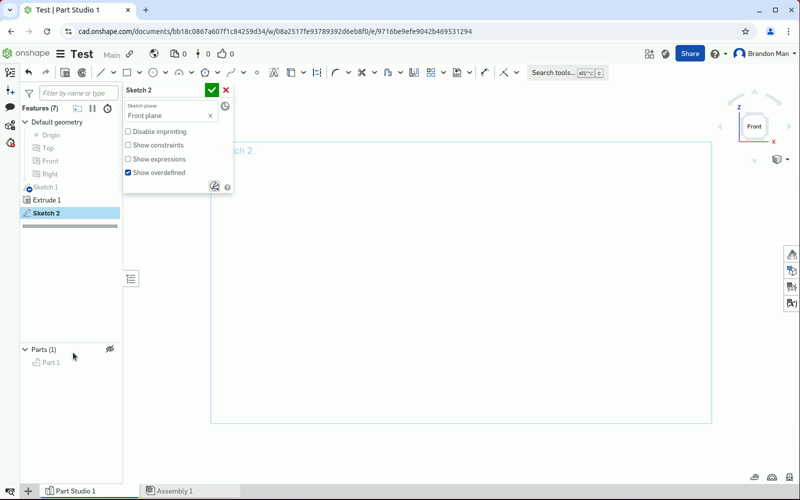
key(l)
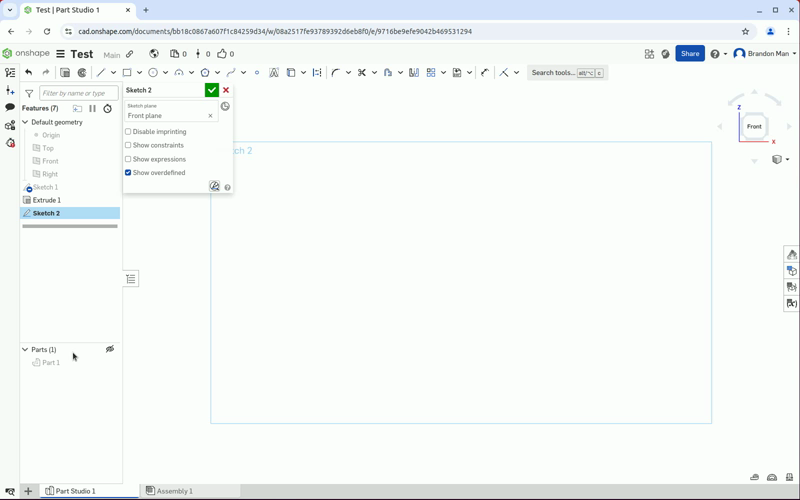
key_down(shift)
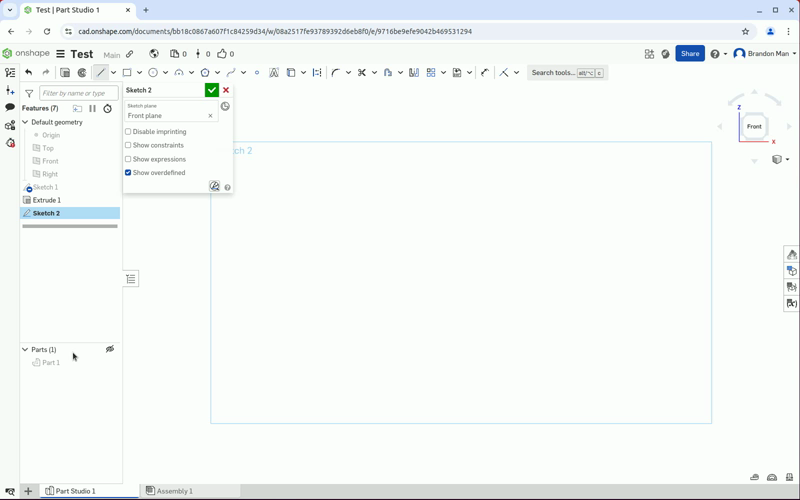
mouse_move(458, 327)
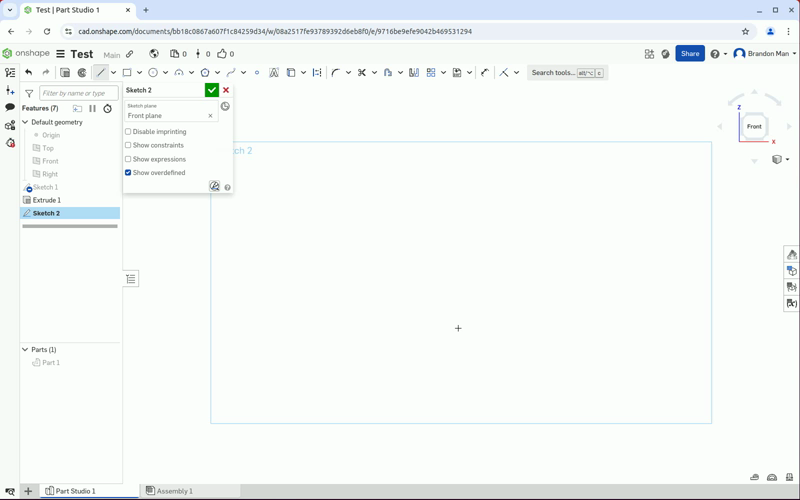
click(458, 327)
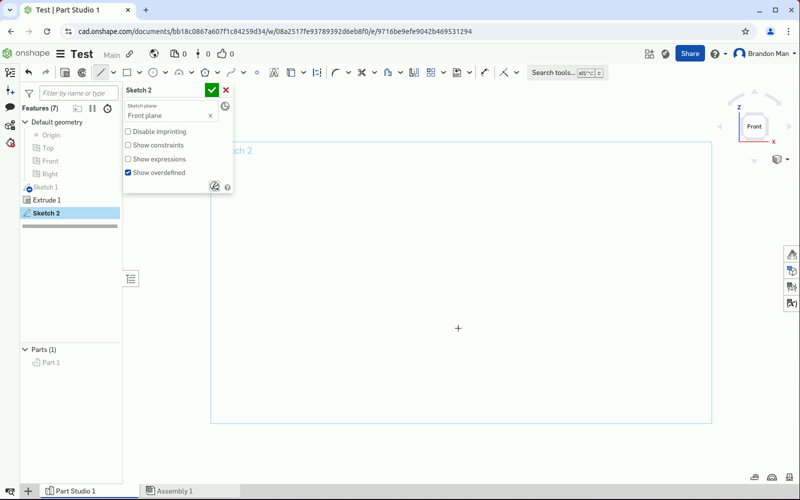
key_up(shift)
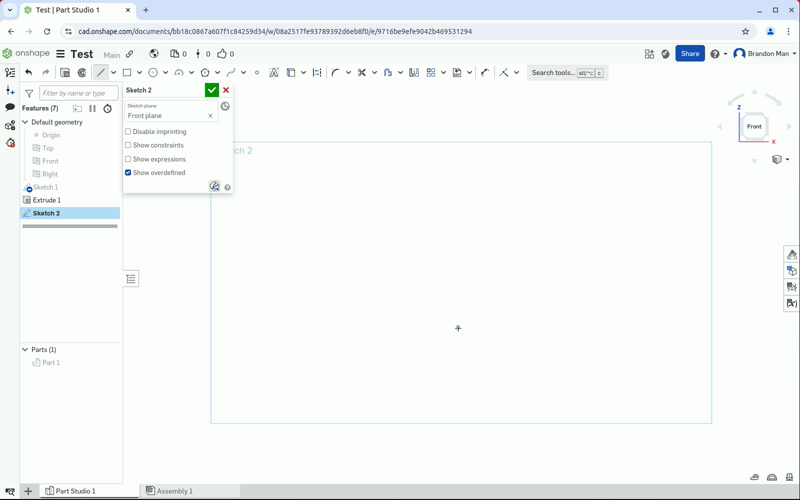
key_down(shift)
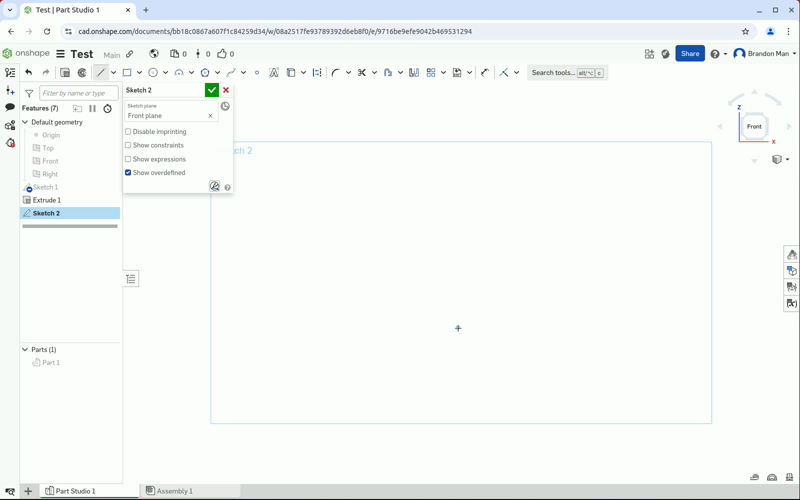
mouse_move(488, 327)
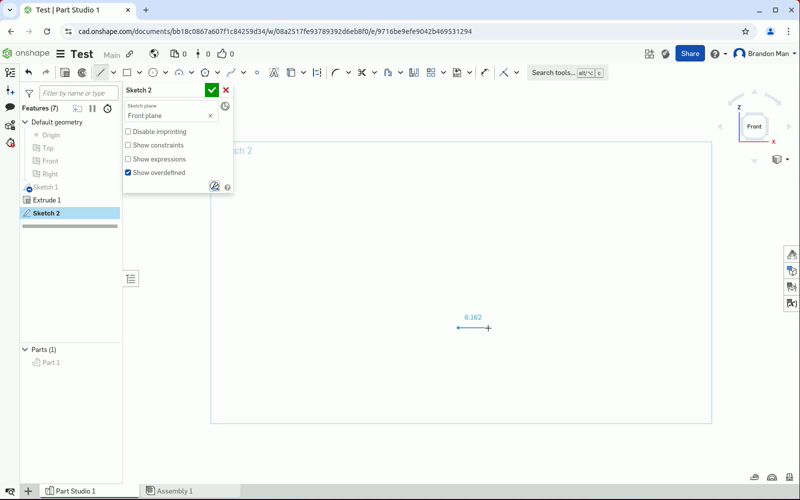
mouse_move(464, 327)
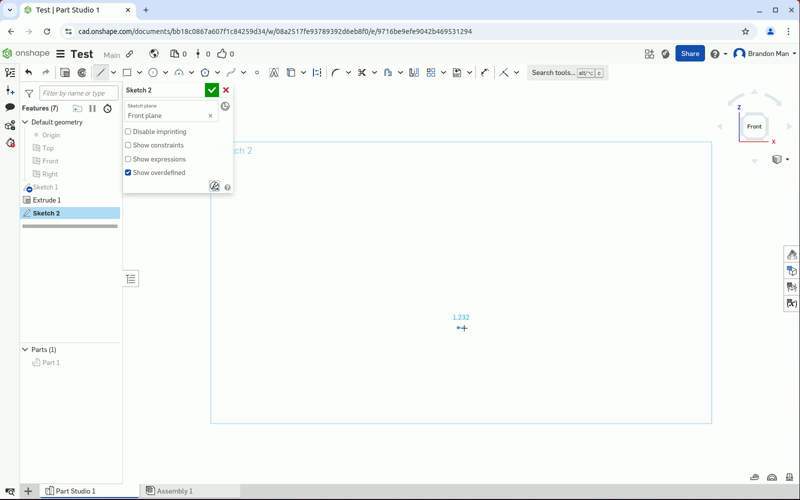
scroll(6)
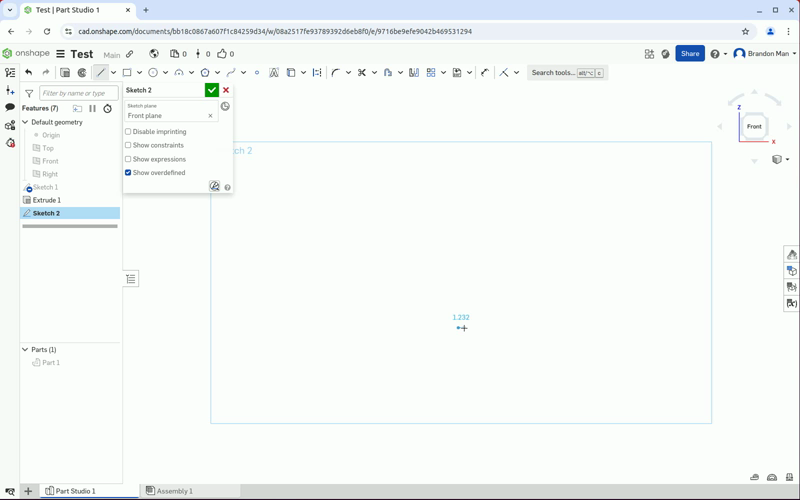
scroll(6)
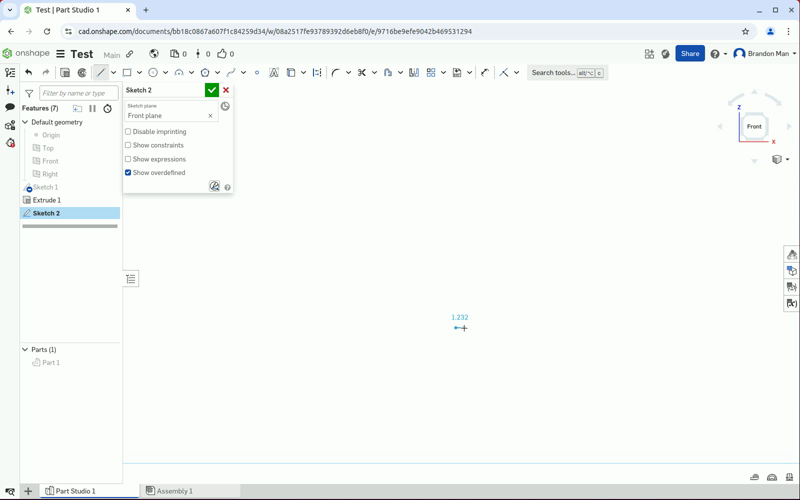
scroll(6)
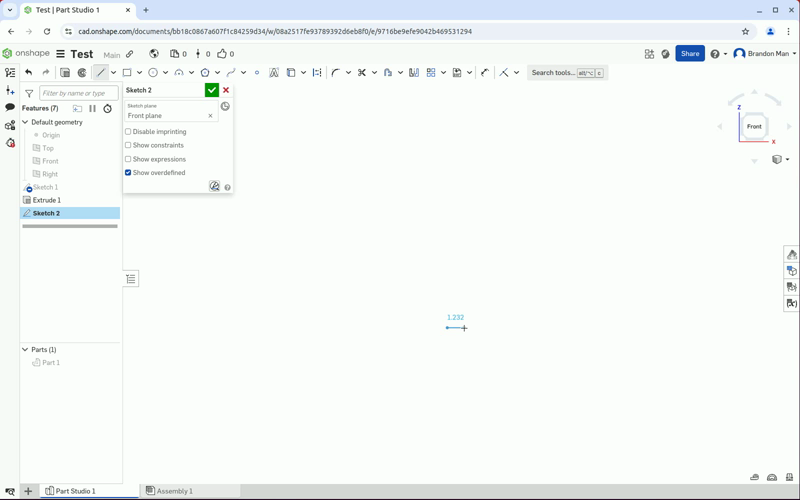
scroll(6)
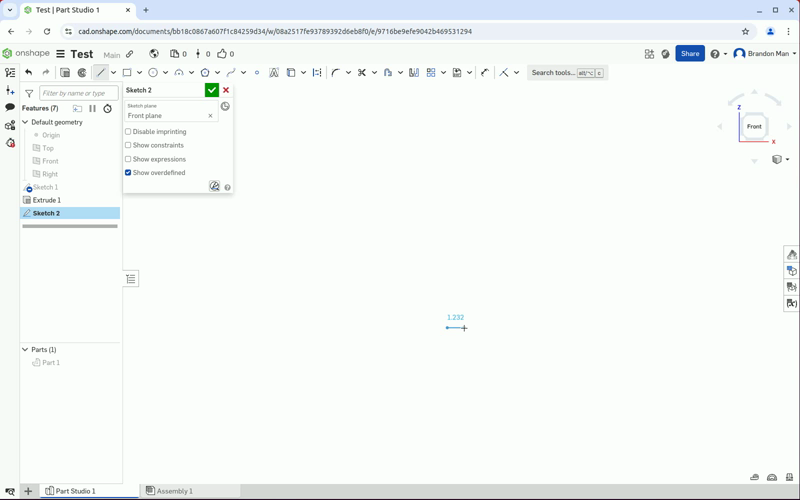
scroll(6)
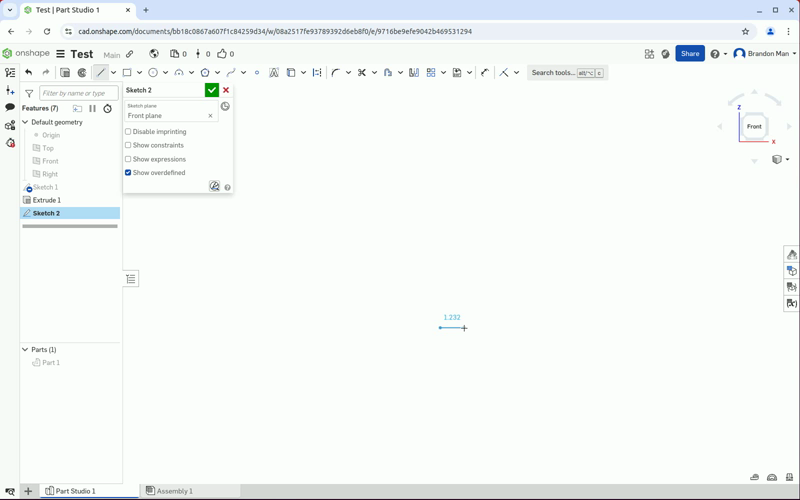
scroll(6)
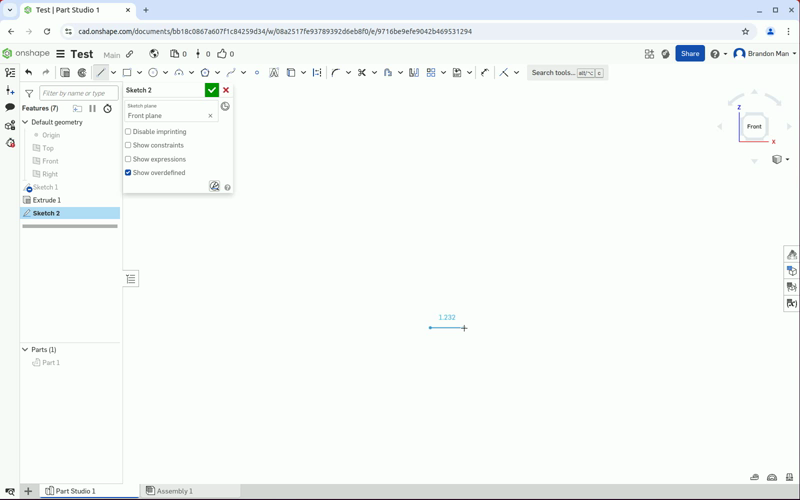
scroll(6)
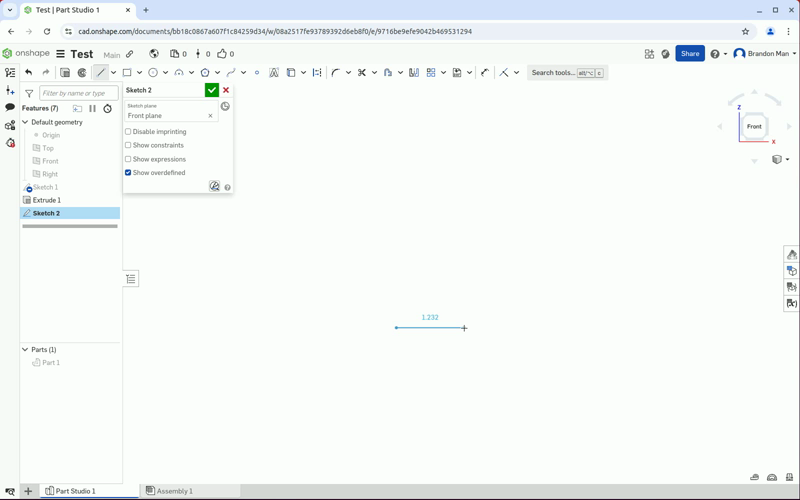
click(464, 327)
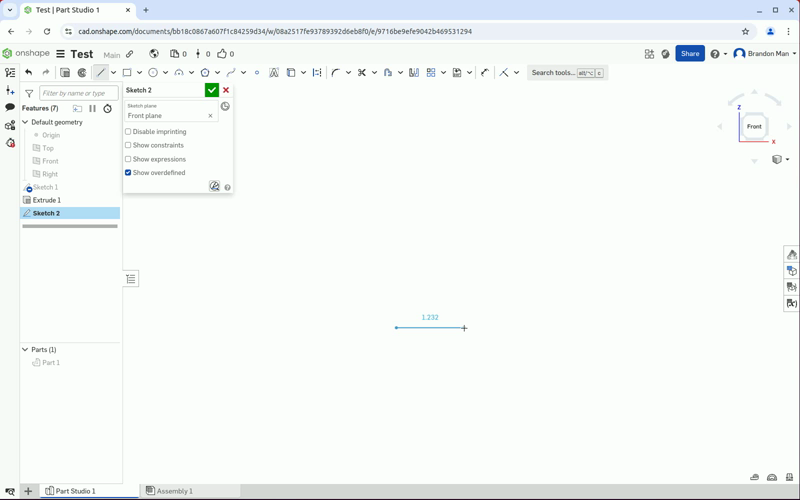
scroll(-6)
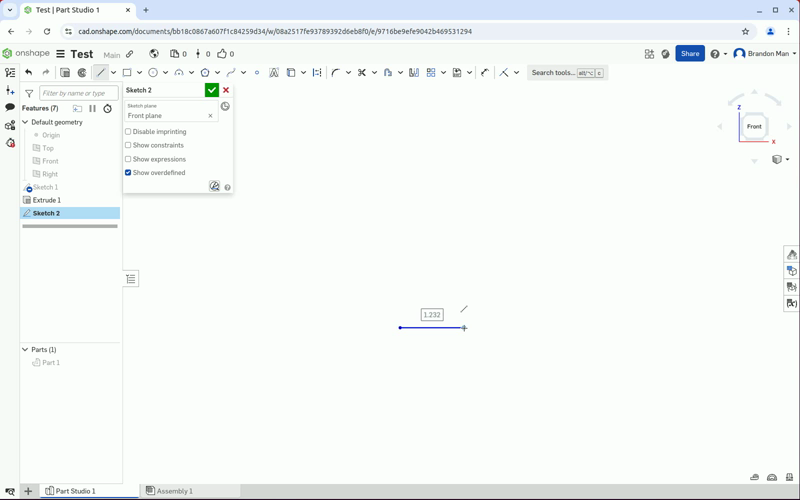
scroll(-6)
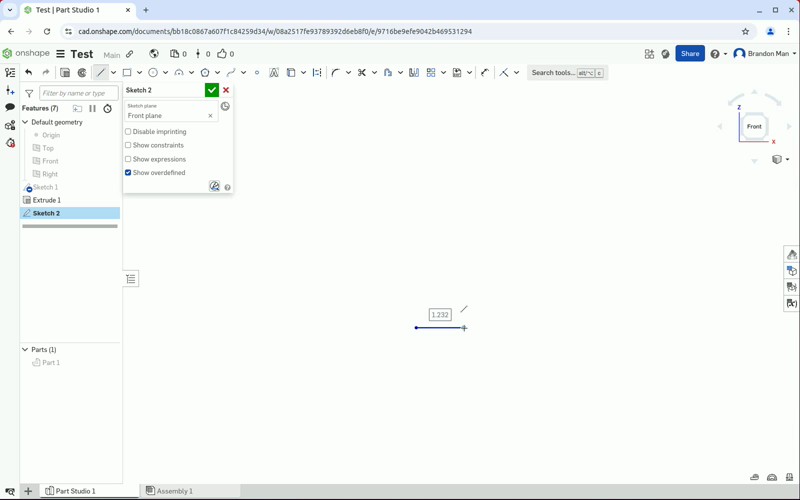
scroll(-6)
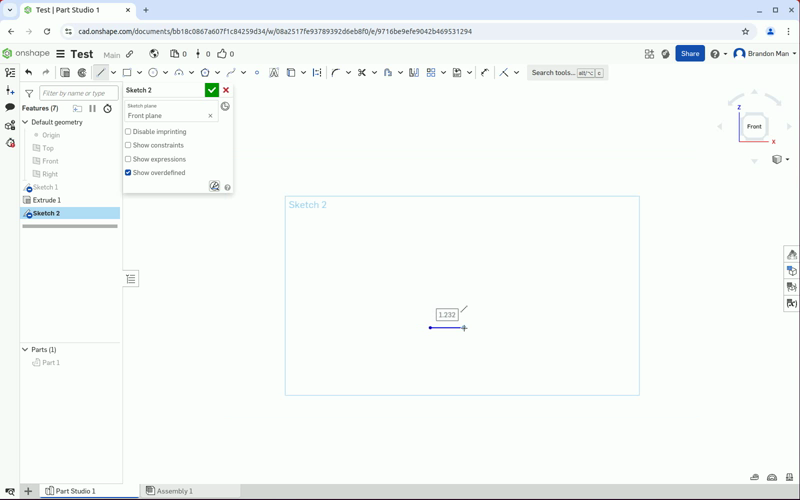
scroll(-6)
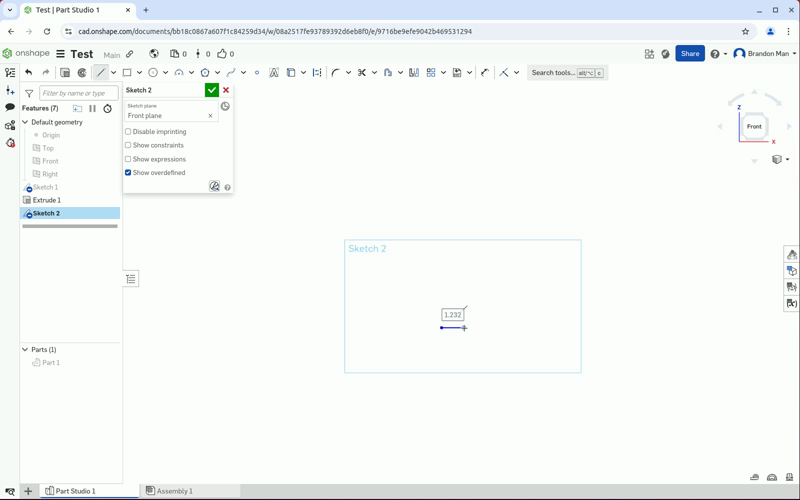
scroll(-6)
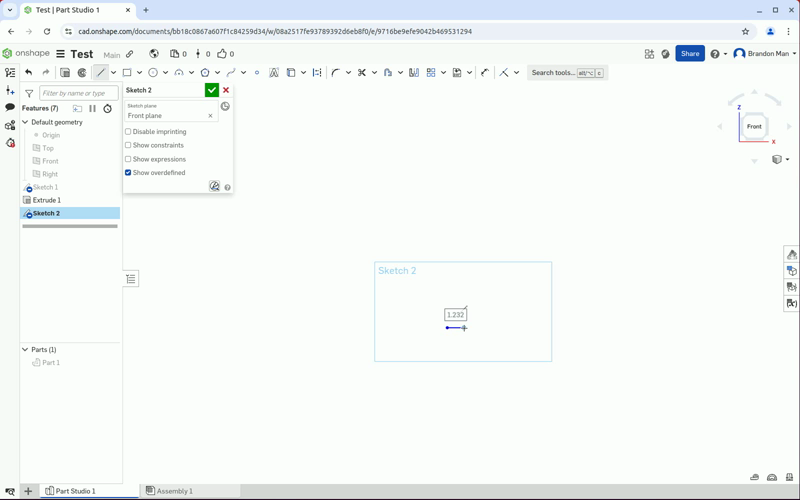
scroll(-6)
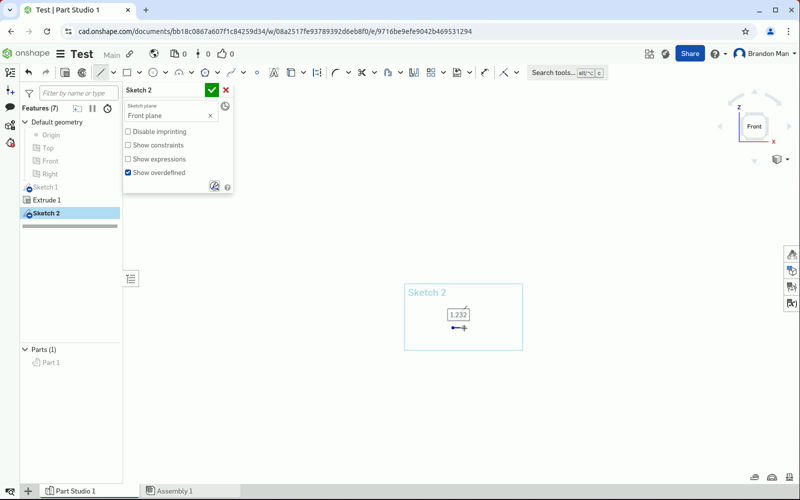
scroll(-6)
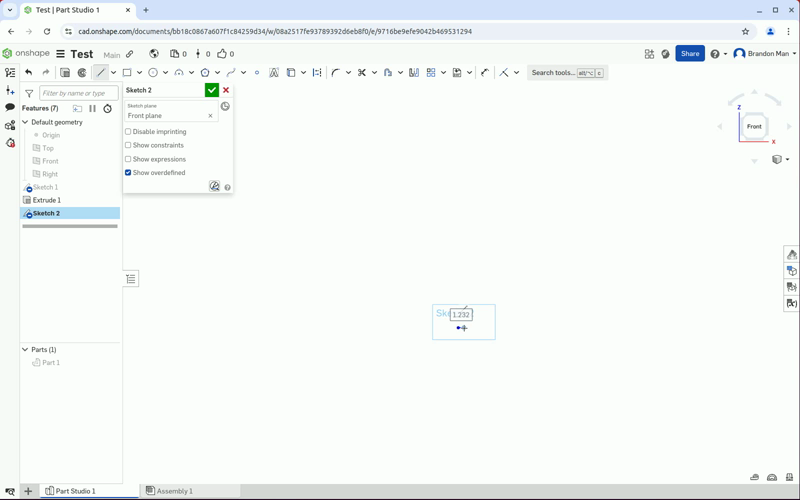
key_up(shift)
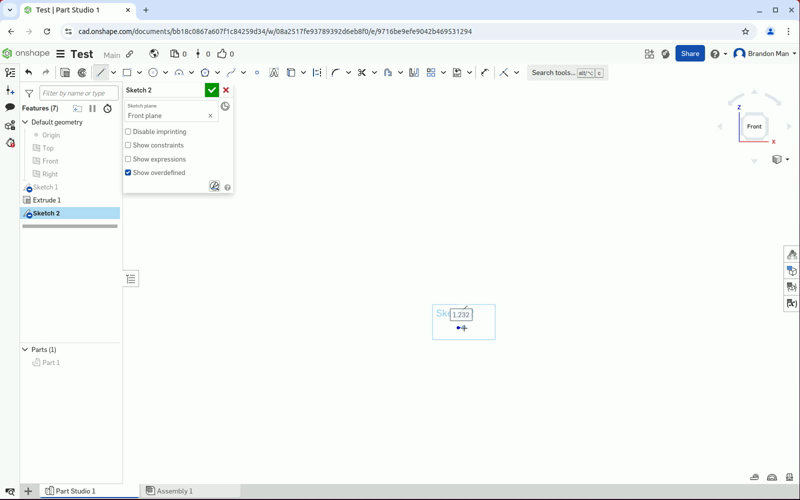
key_down(shift)
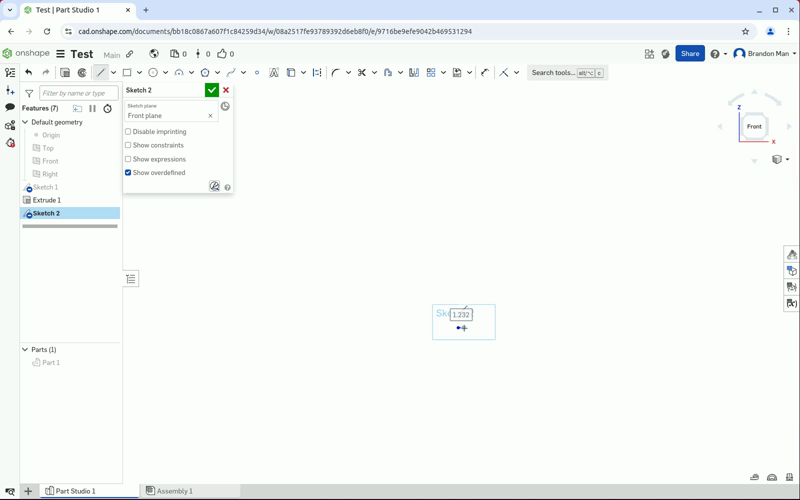
mouse_move(464, 239)
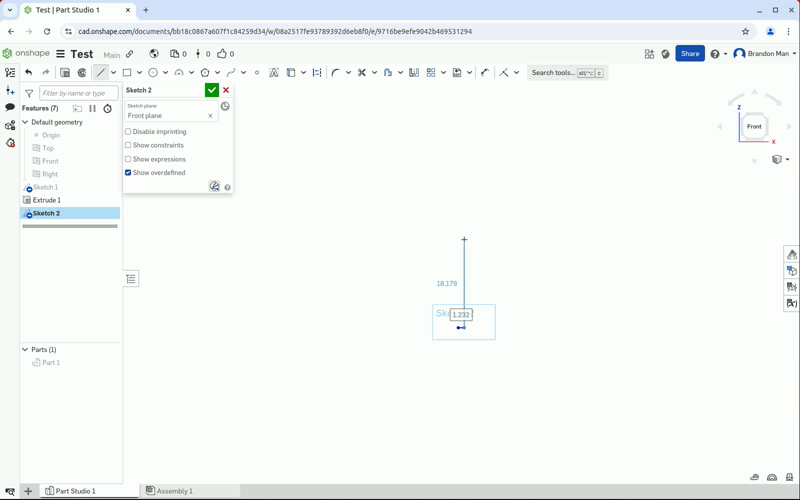
click(464, 239)
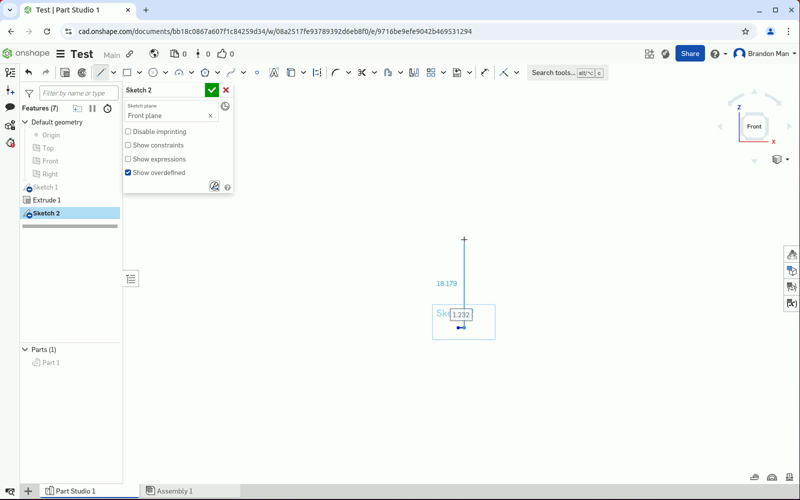
key_up(shift)
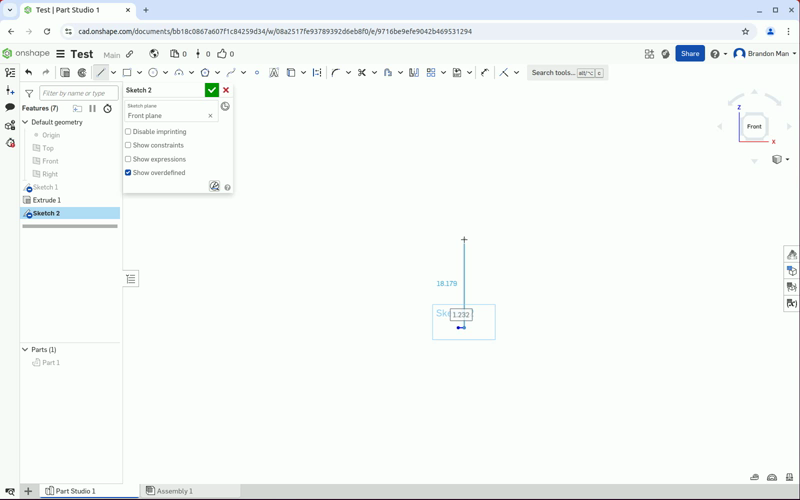
key_down(shift)
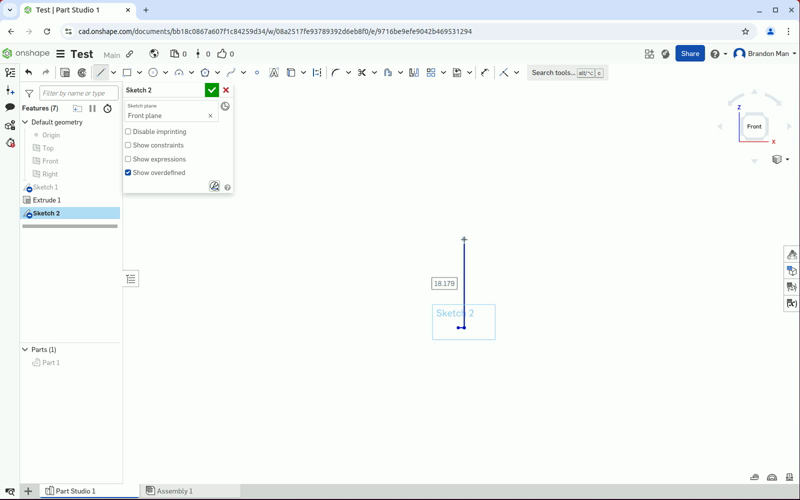
mouse_move(494, 239)
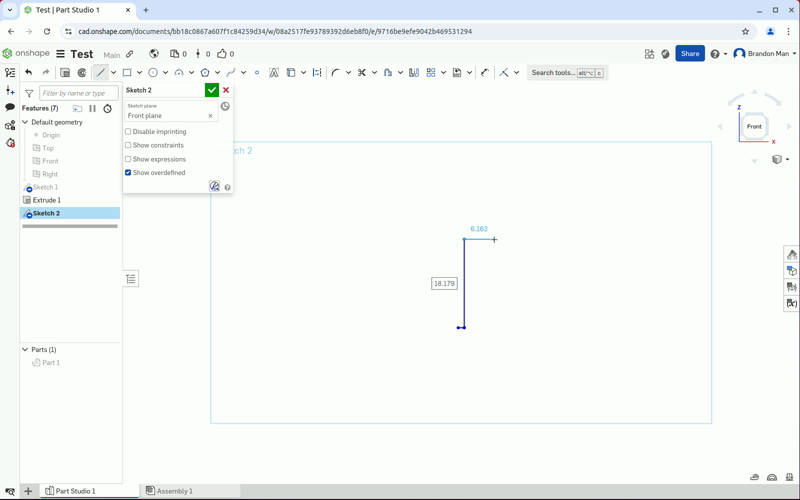
mouse_move(458, 239)
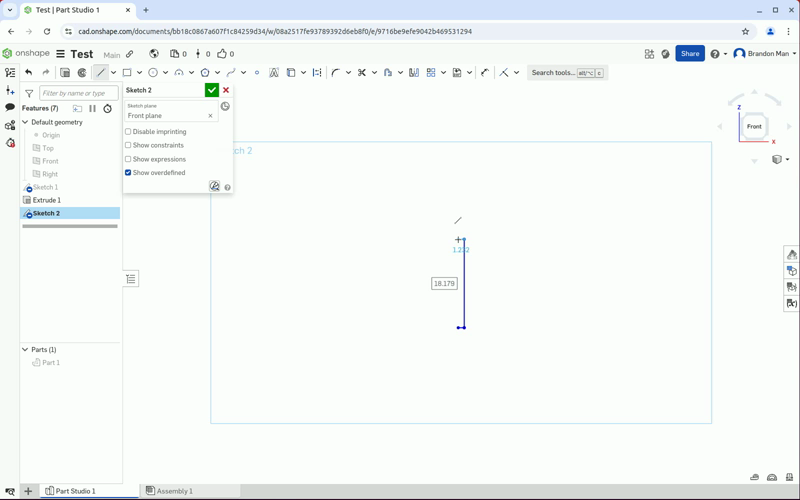
scroll(6)
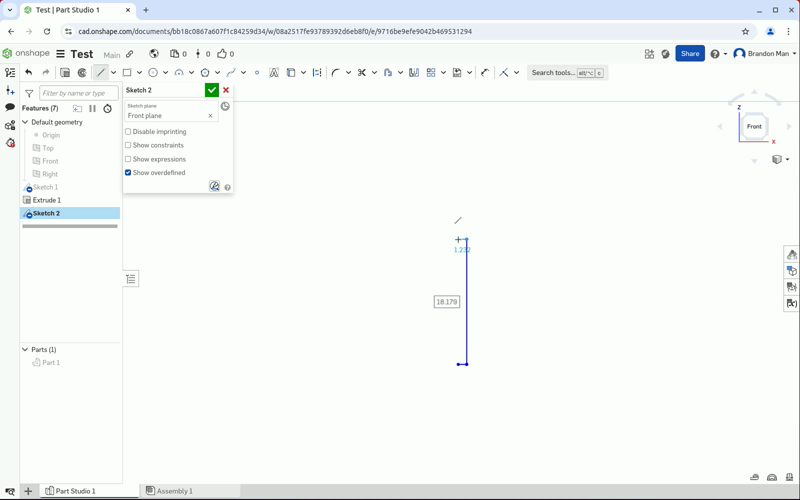
scroll(6)
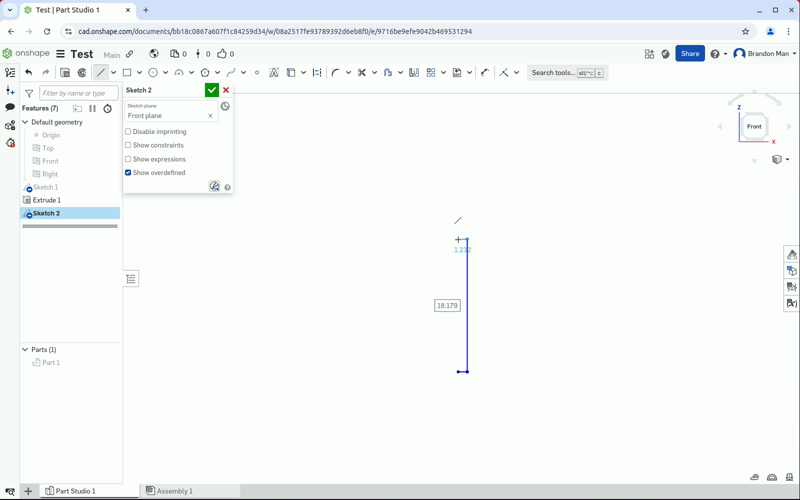
scroll(6)
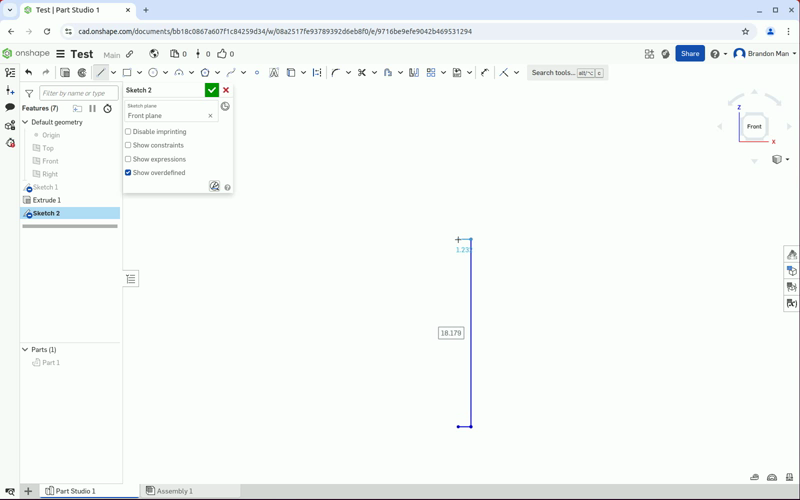
scroll(6)
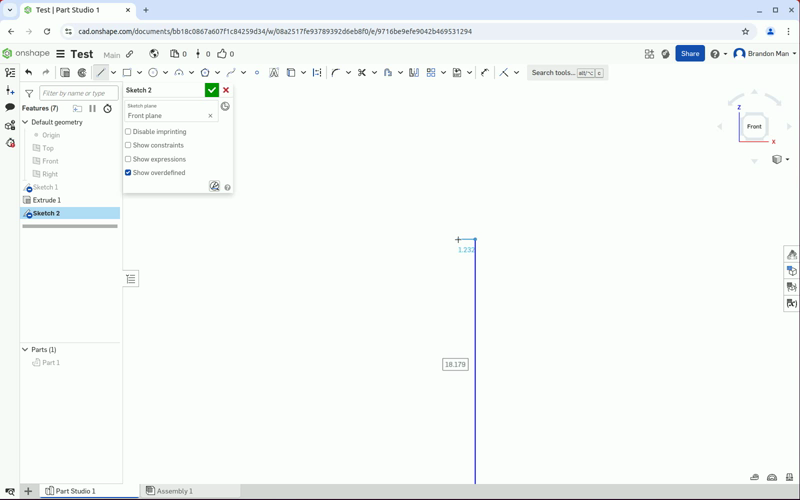
scroll(6)
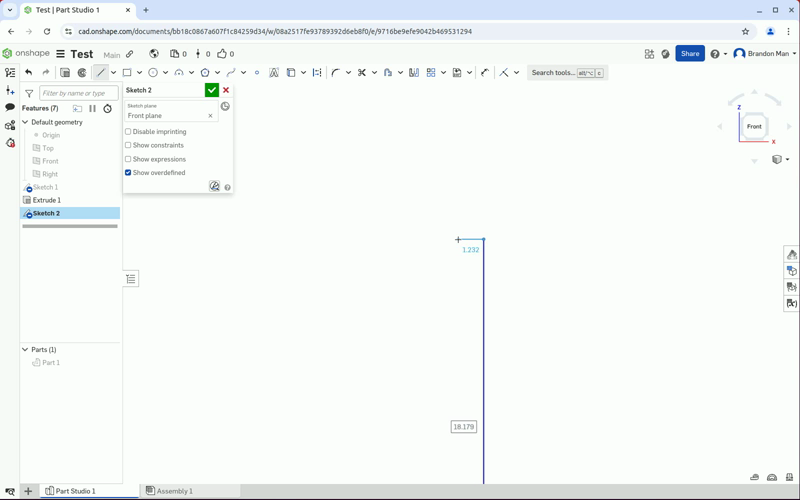
scroll(6)
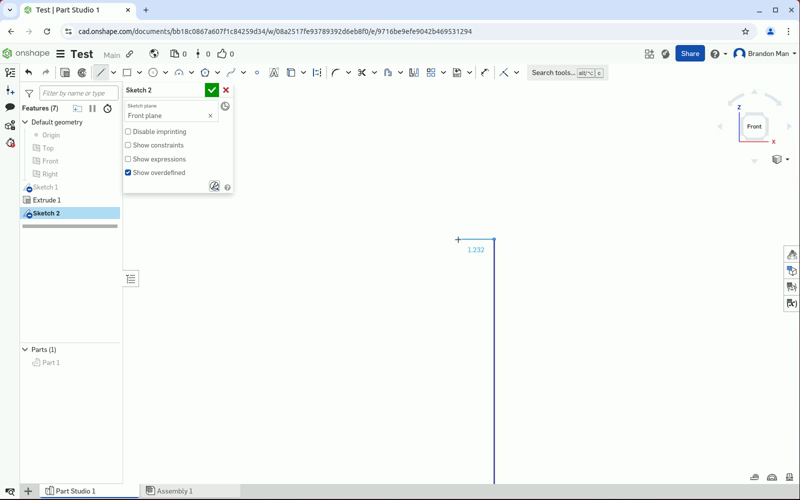
scroll(6)
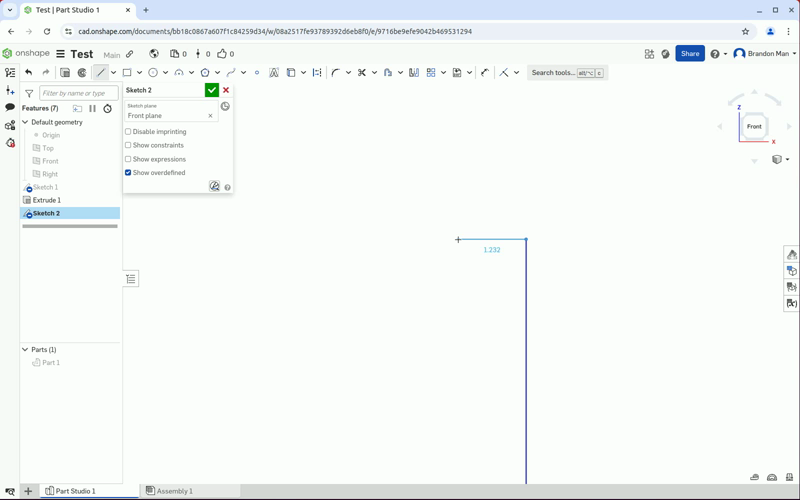
click(458, 239)
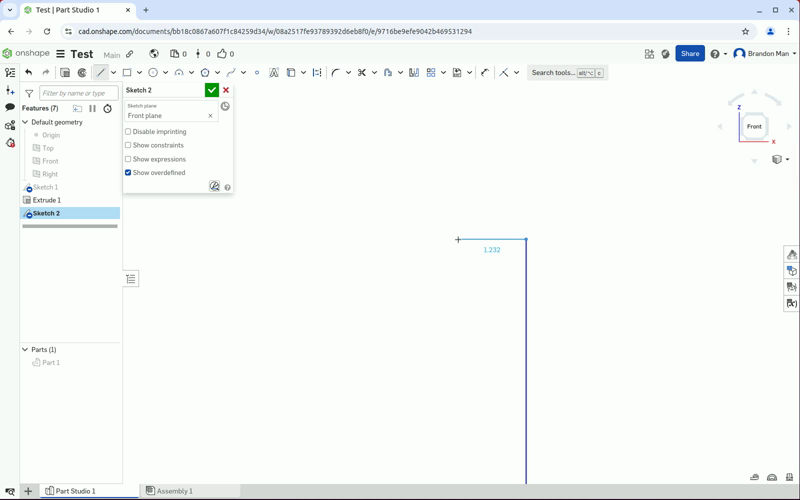
scroll(-6)
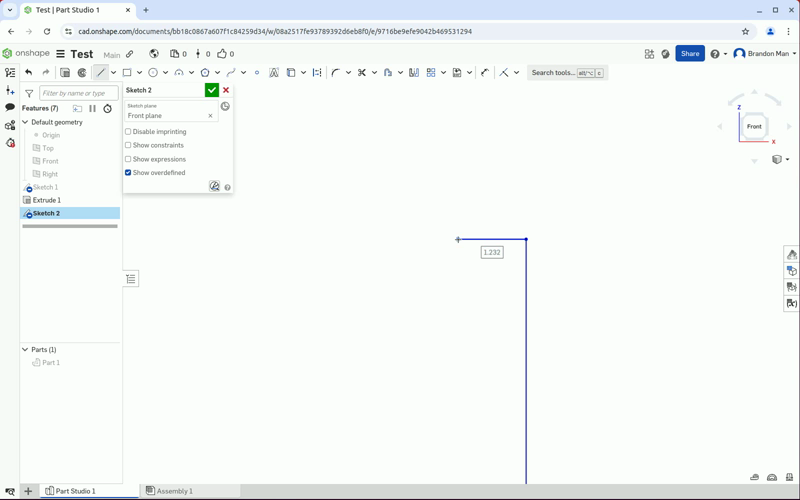
scroll(-6)
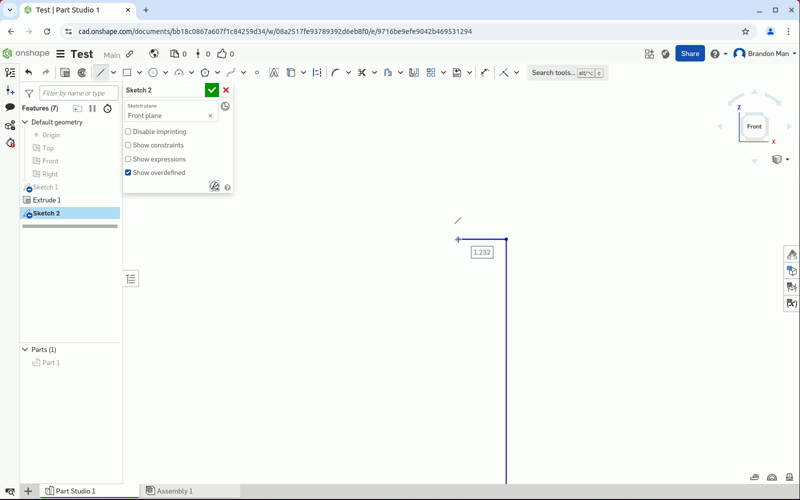
scroll(-6)
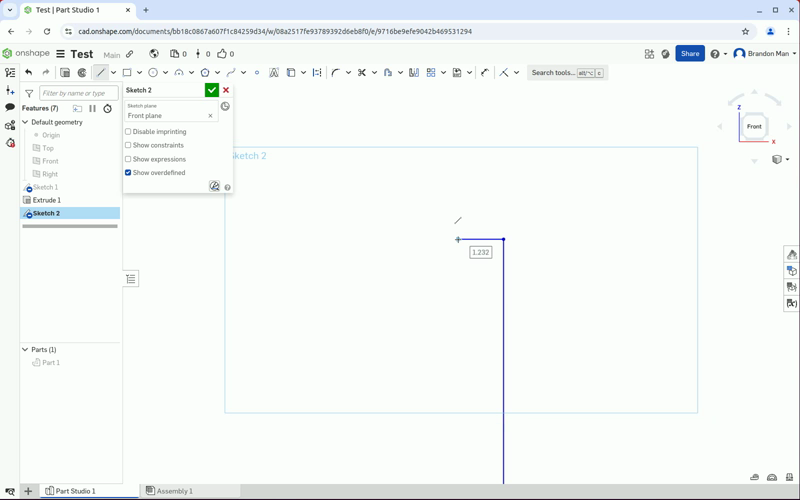
scroll(-6)
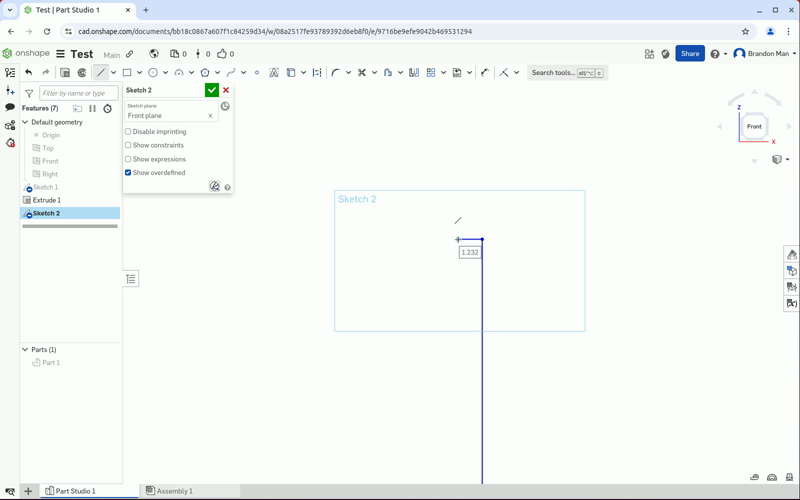
scroll(-6)
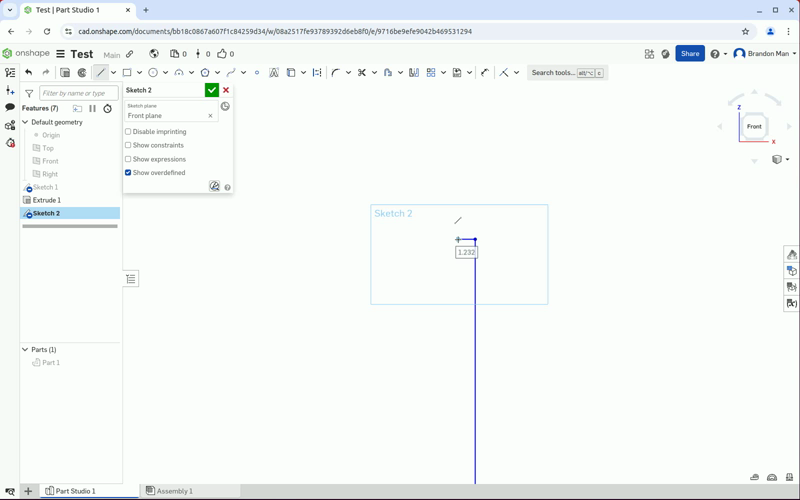
scroll(-6)
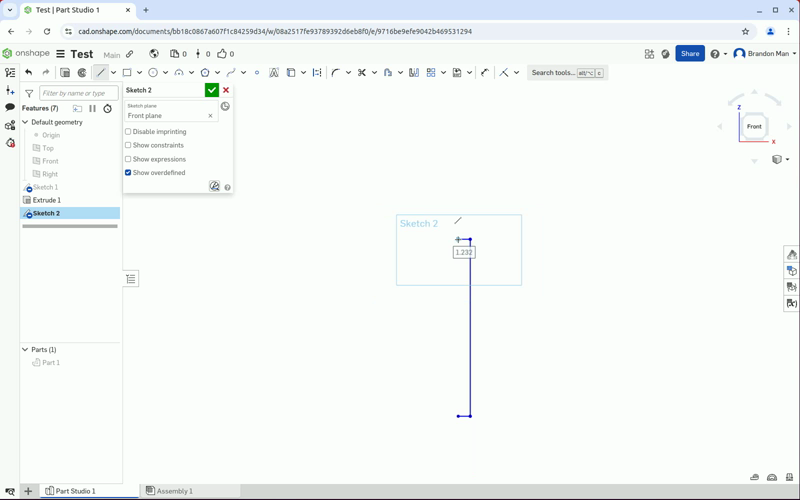
scroll(-6)
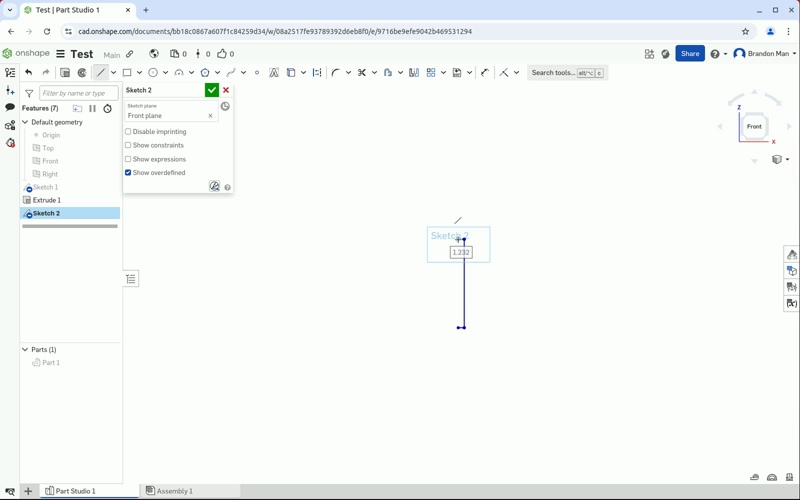
key_up(shift)
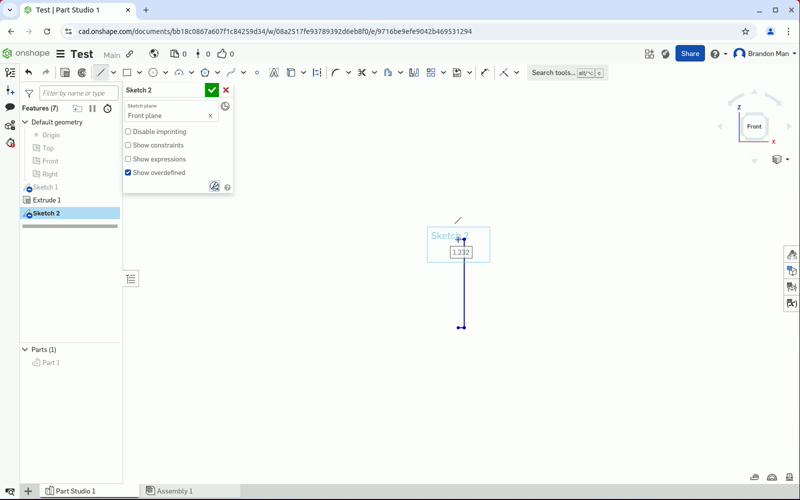
key_down(shift)
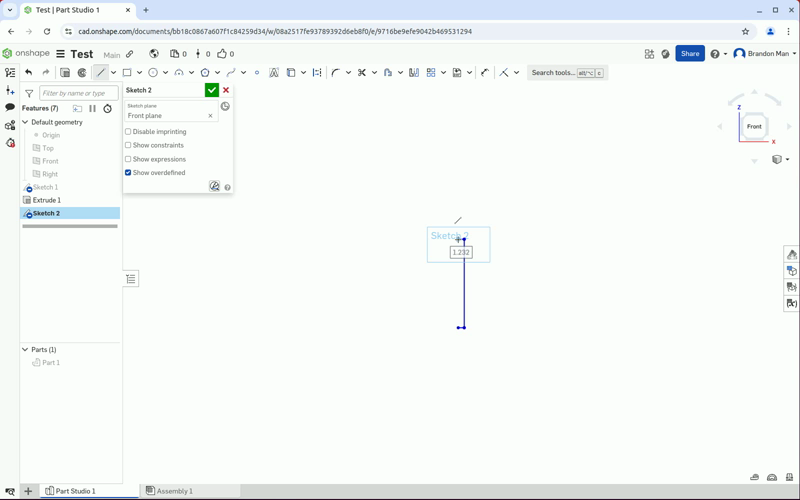
mouse_move(458, 327)
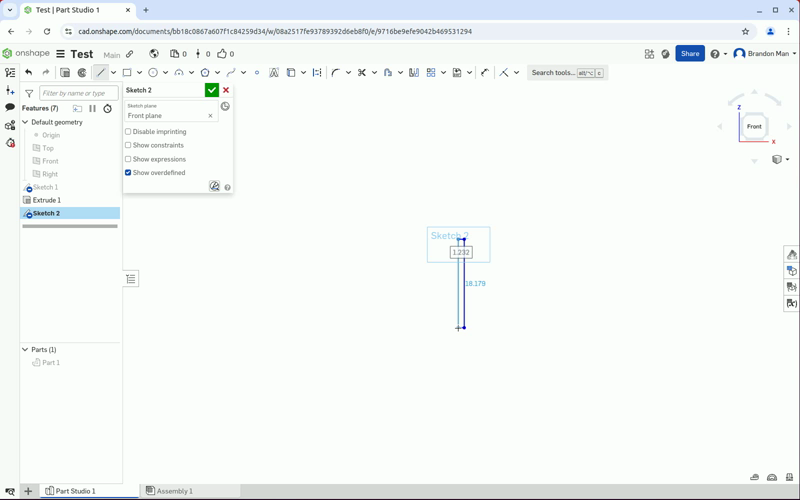
key_up(shift)
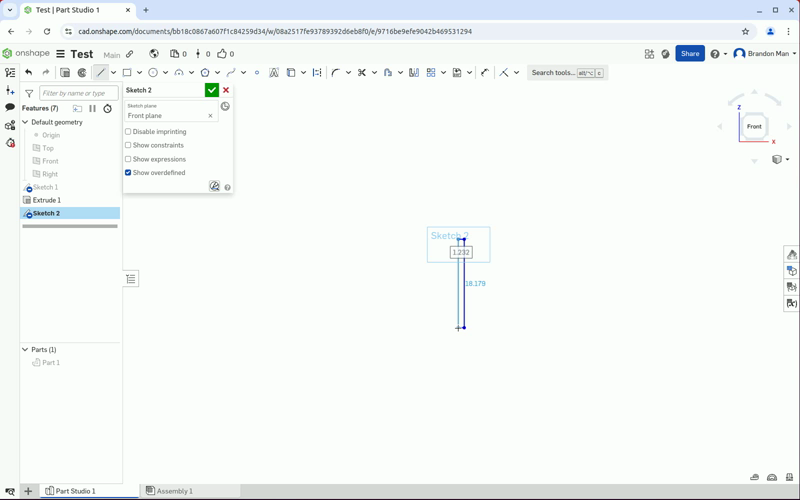
click(458, 327)
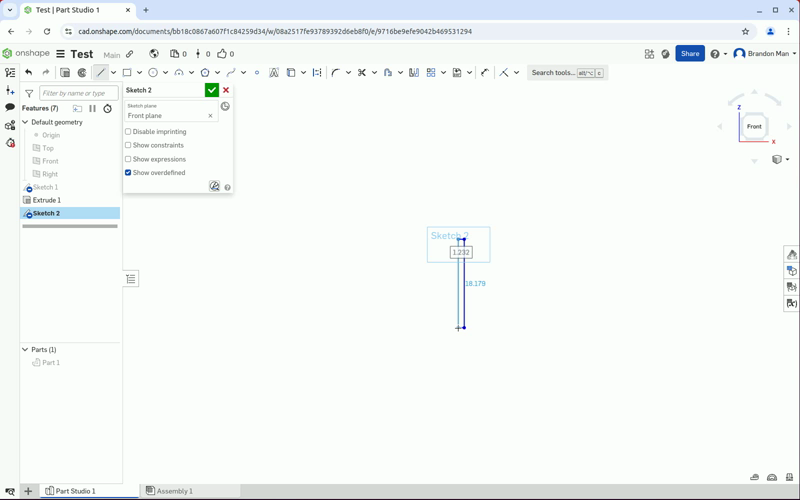
key(esc)
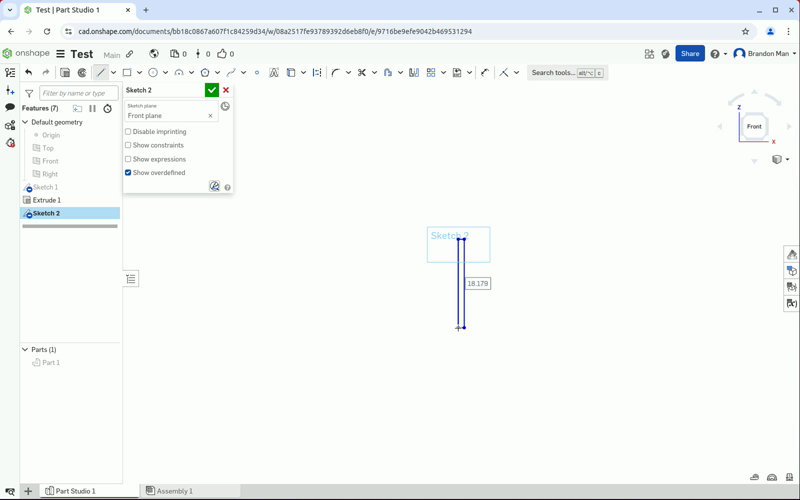
mouse_move(462, 248)
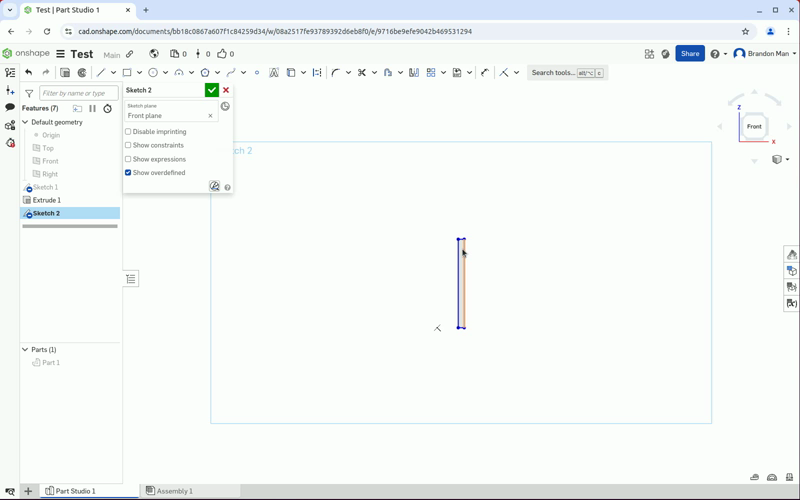
scroll(6)
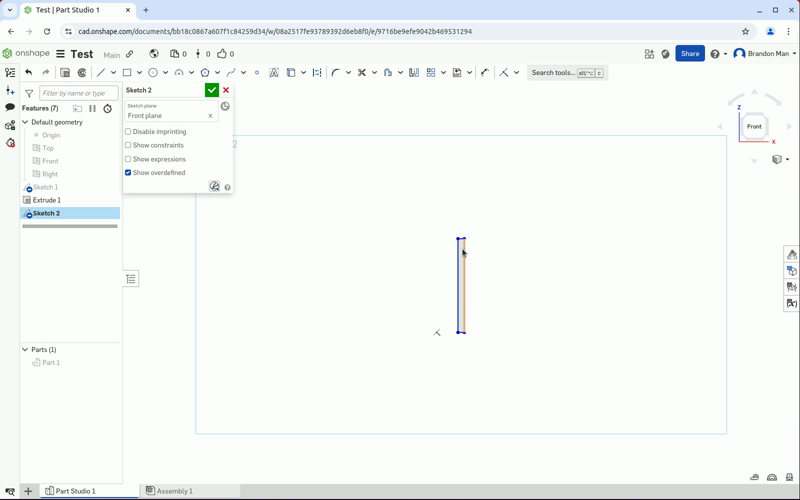
scroll(6)
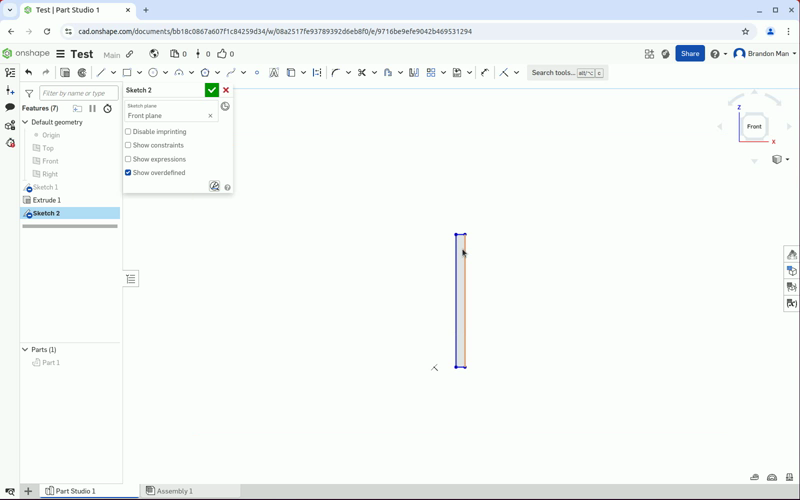
scroll(6)
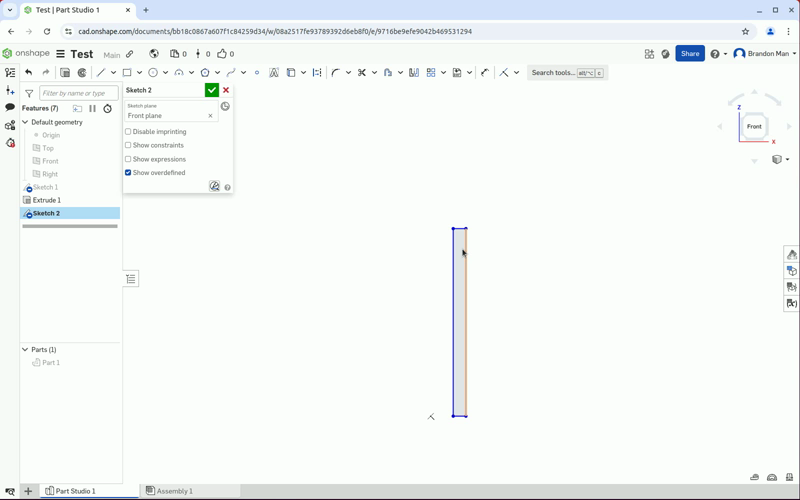
scroll(6)
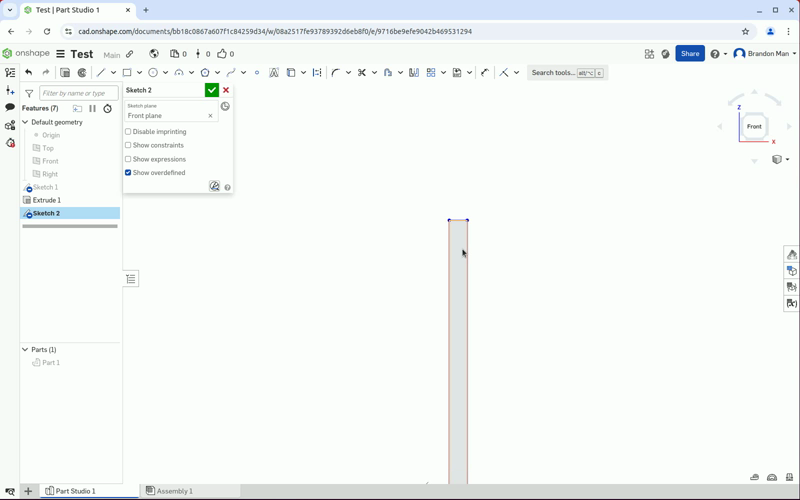
scroll(6)
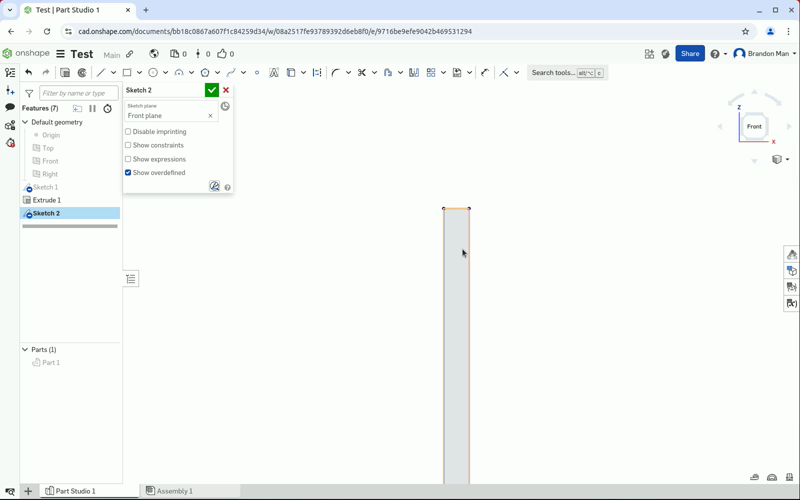
scroll(6)
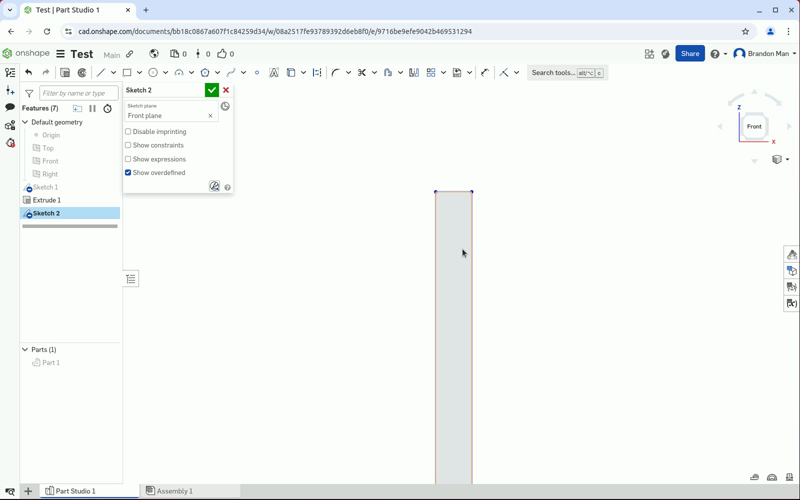
scroll(6)
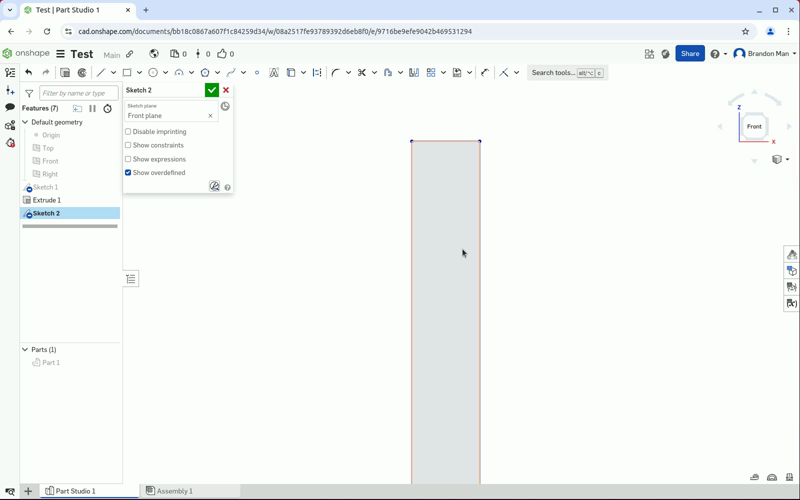
click(462, 248)
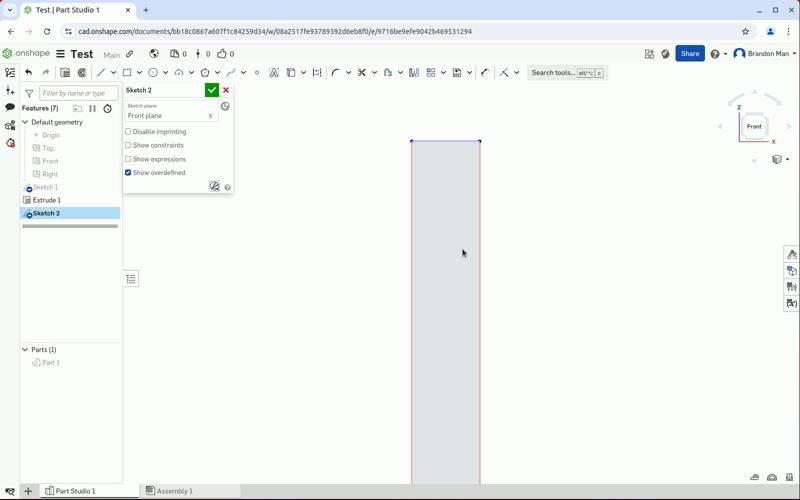
scroll(-6)
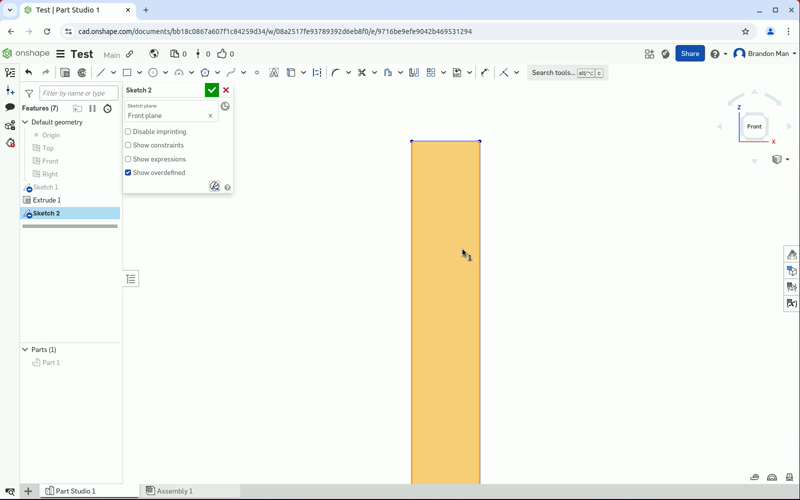
scroll(-6)
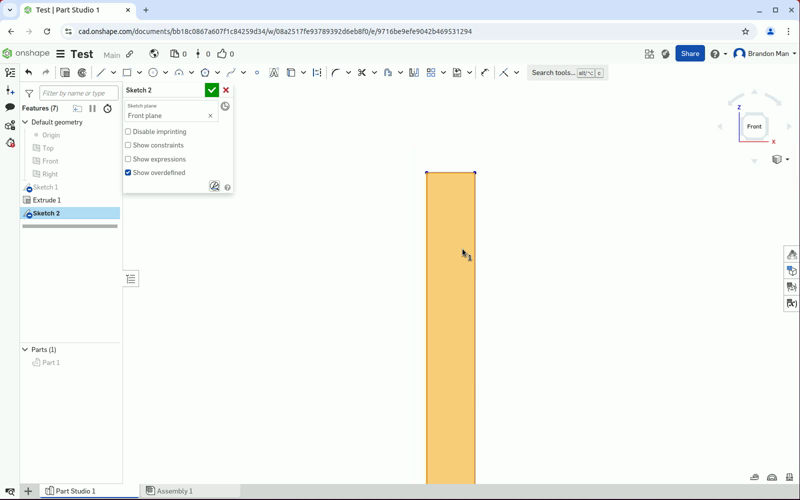
scroll(-6)
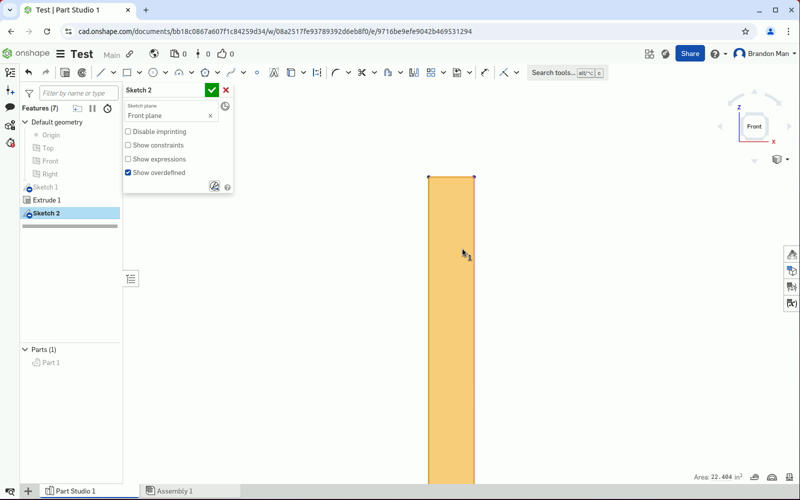
scroll(-6)
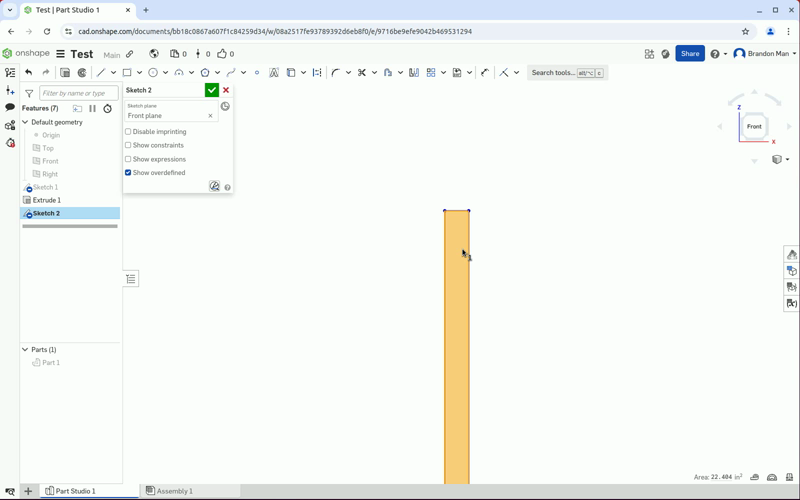
scroll(-6)
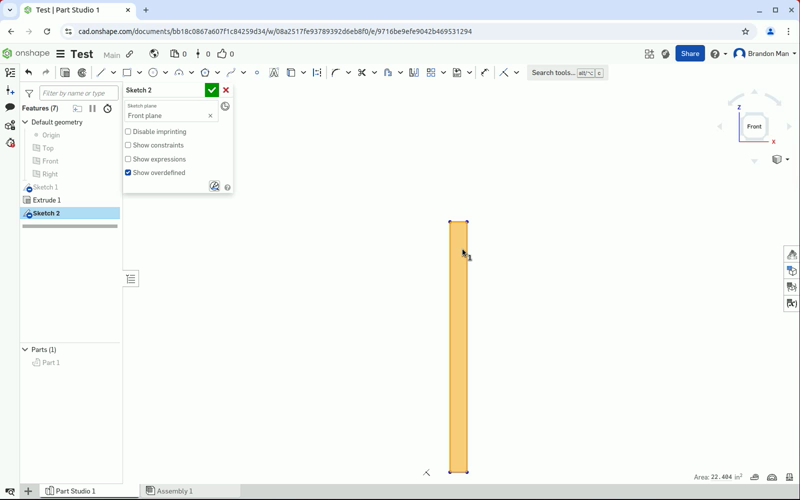
scroll(-6)
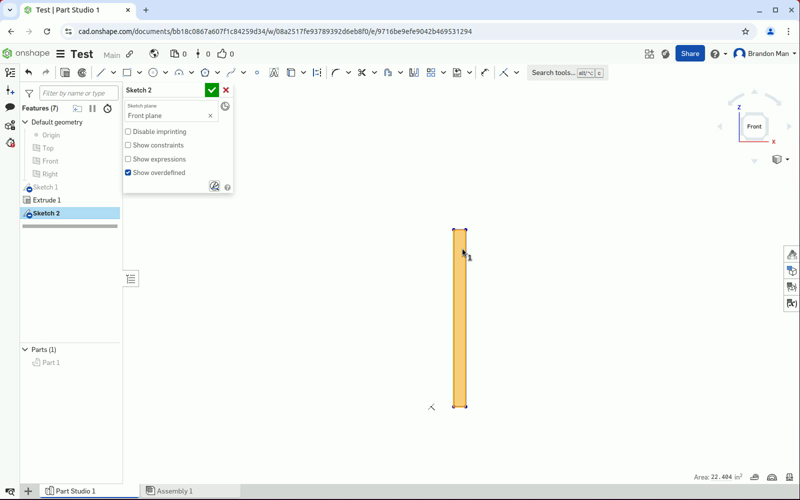
scroll(-6)
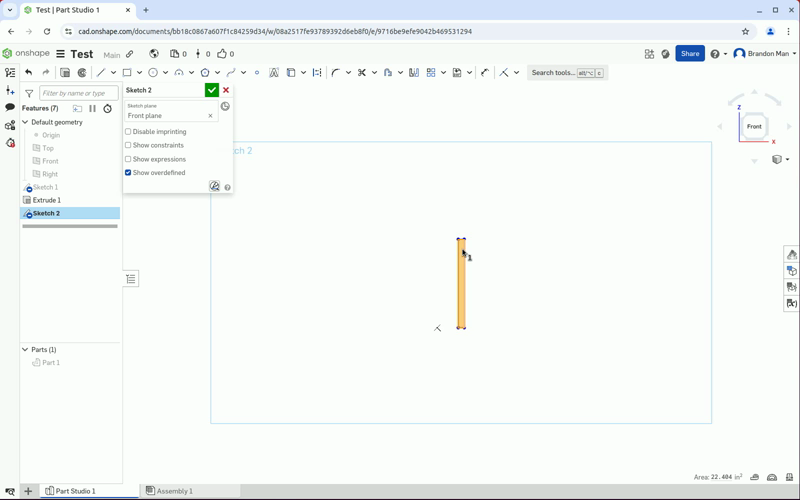
mouse_move(73, 352)
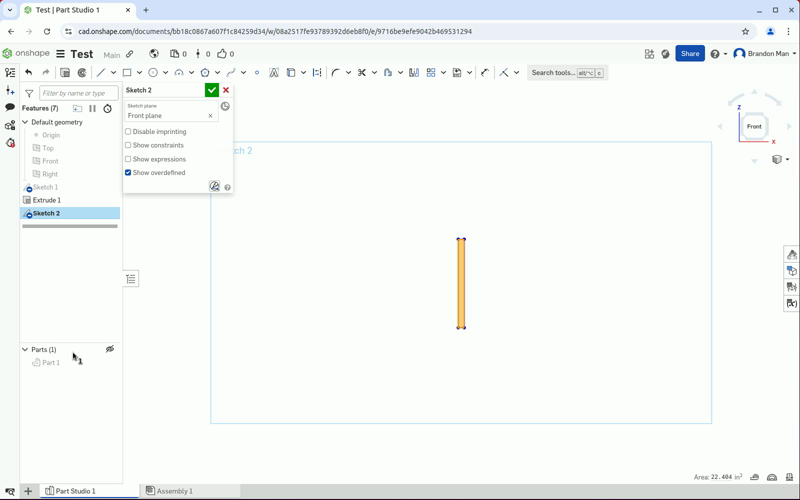
key(shift+y)
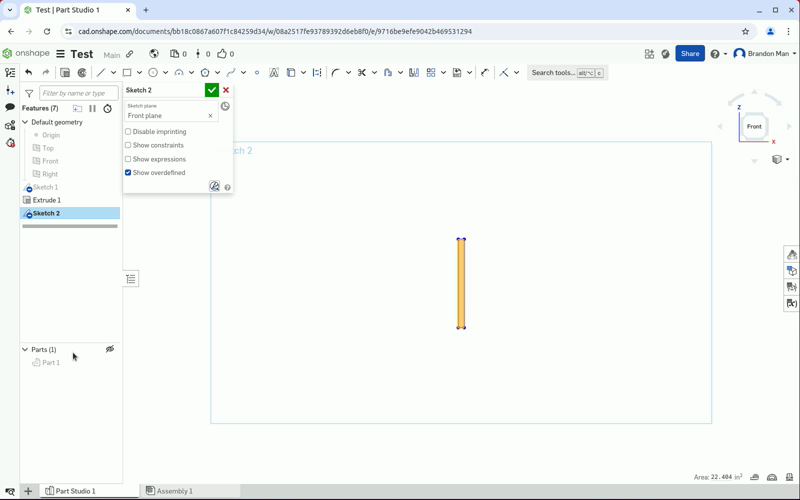
key(shift+e)
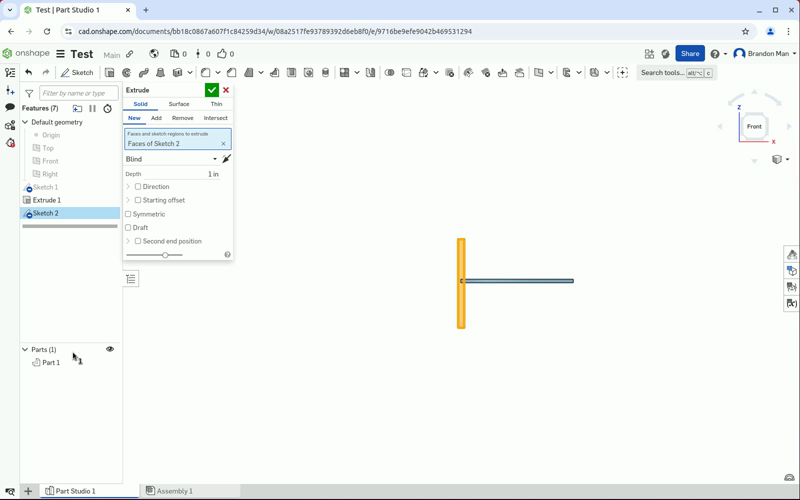
mouse_move(143, 106)
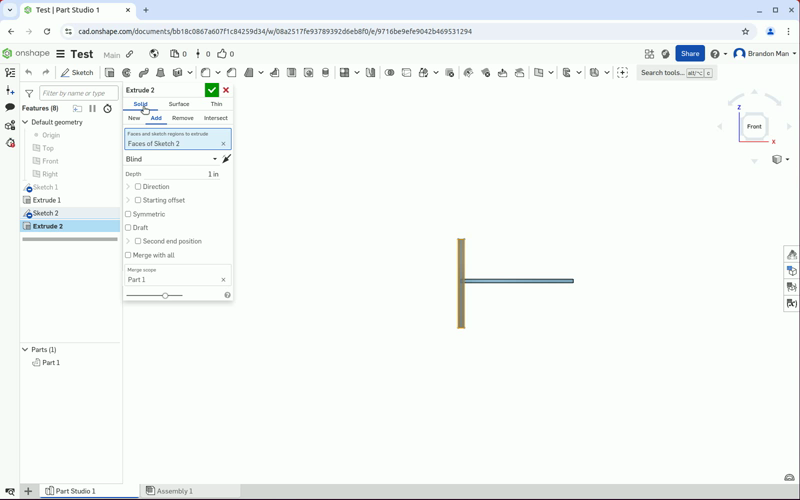
click(143, 106)
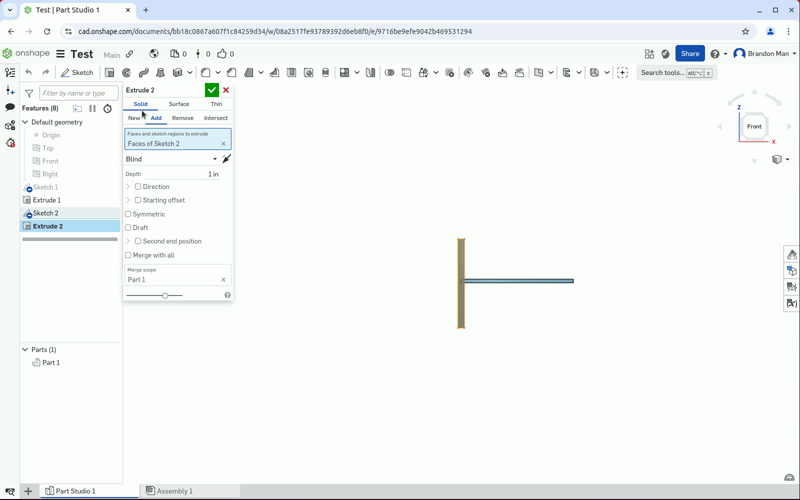
mouse_move(137, 120)
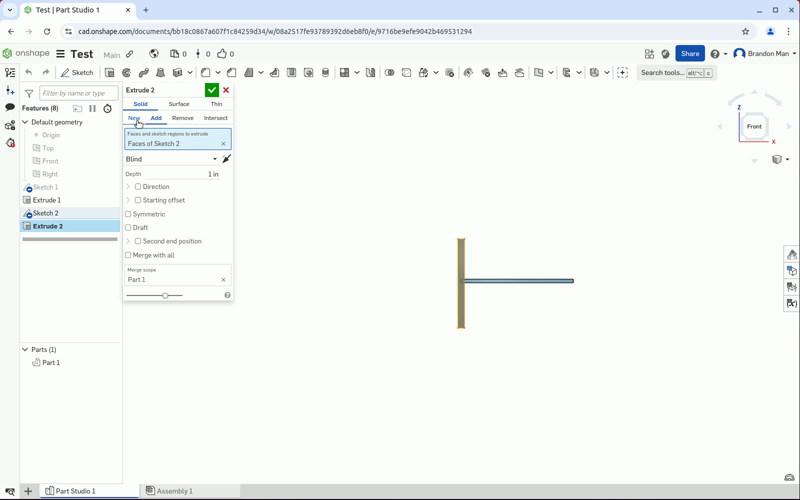
click(137, 120)
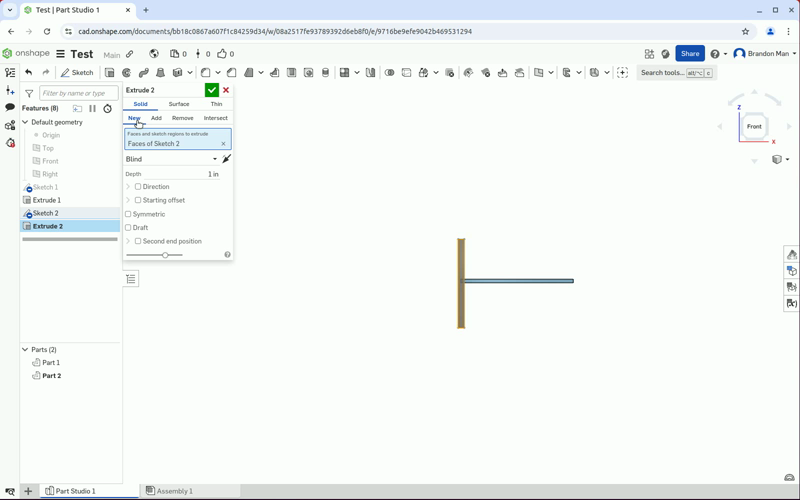
key(tab, 4)
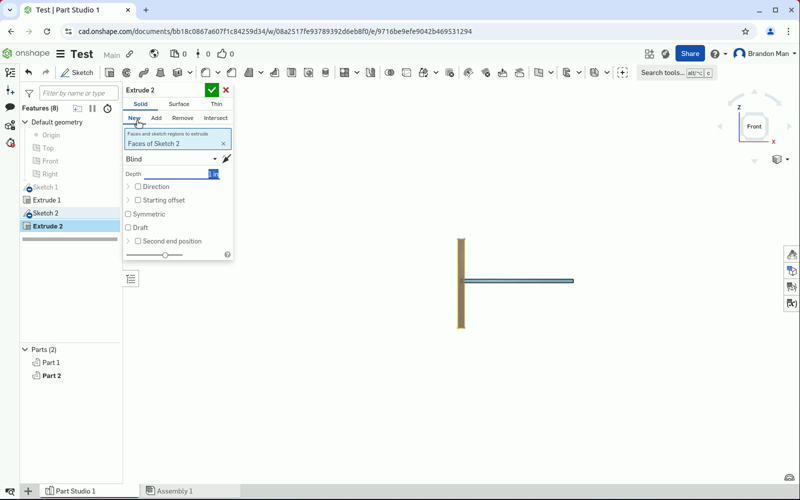
text(2.407)
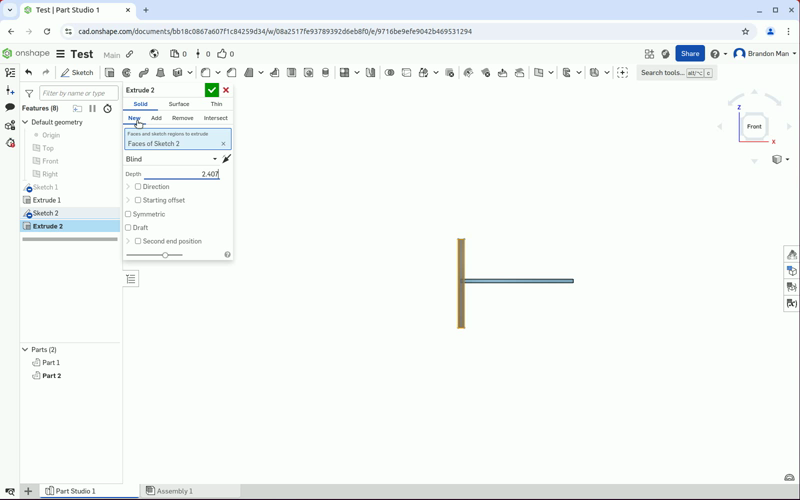
key(enter)
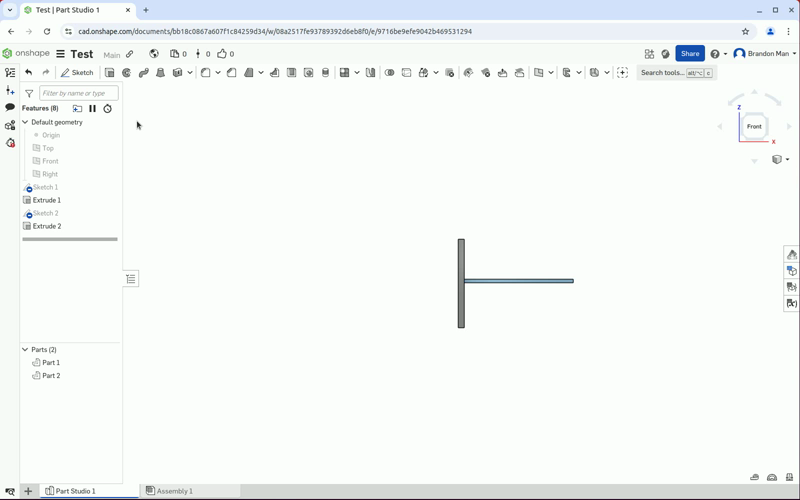
key(shift+h)
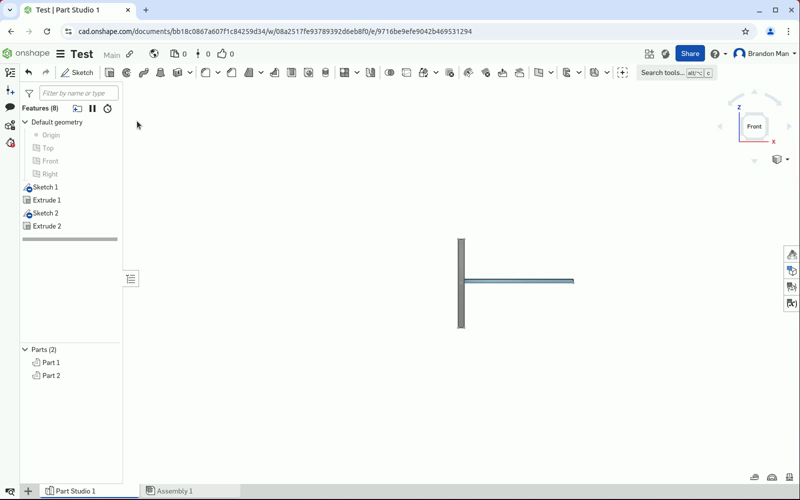
key(shift+h)
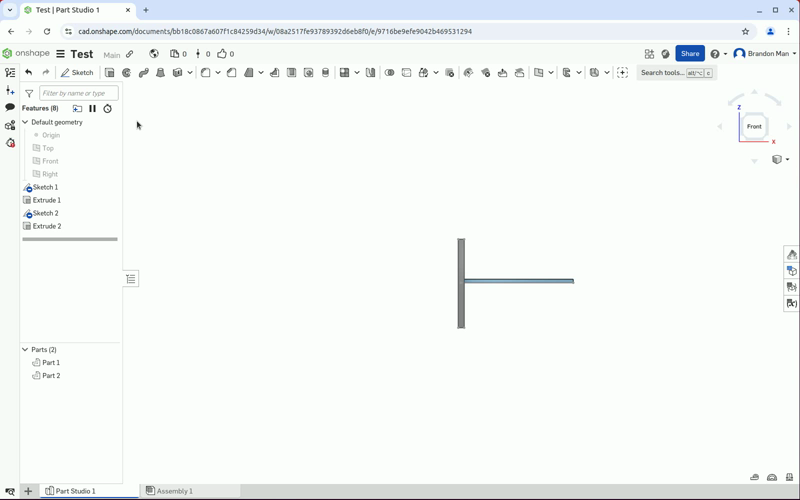
key(shift+7)
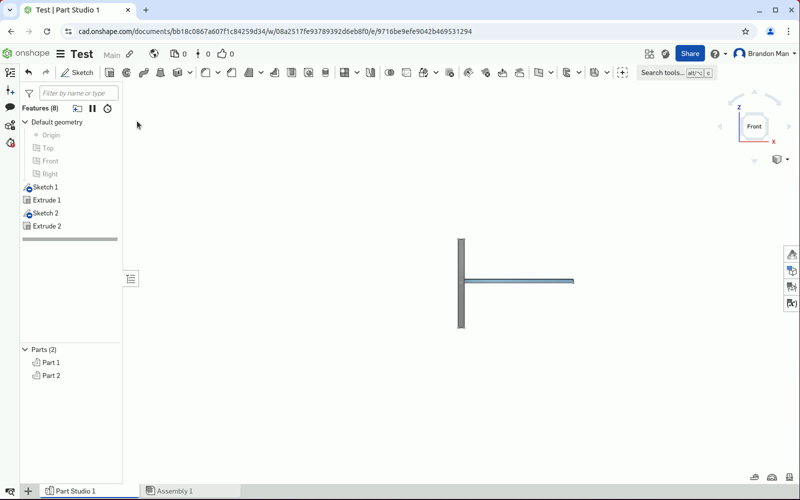
key(left, 2)
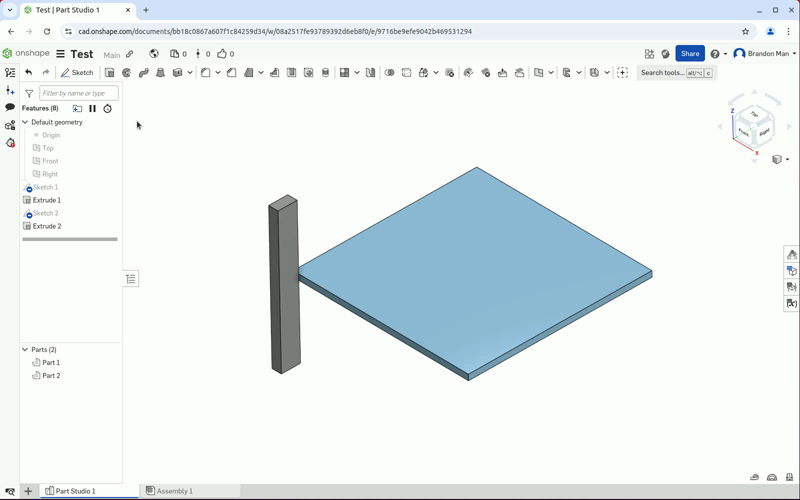
key(down, 2)
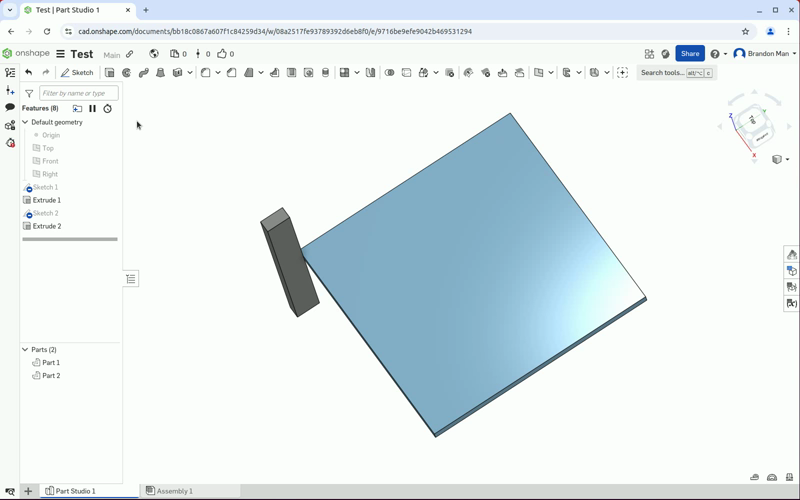
key(up, 2)
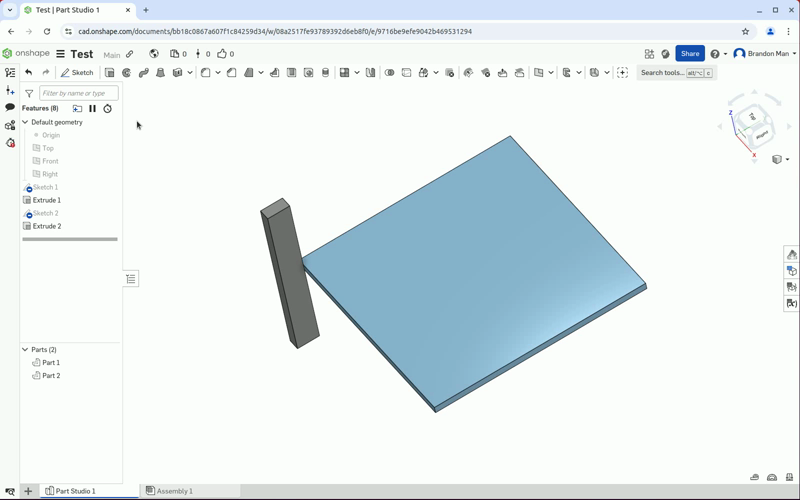
key(right, 2)
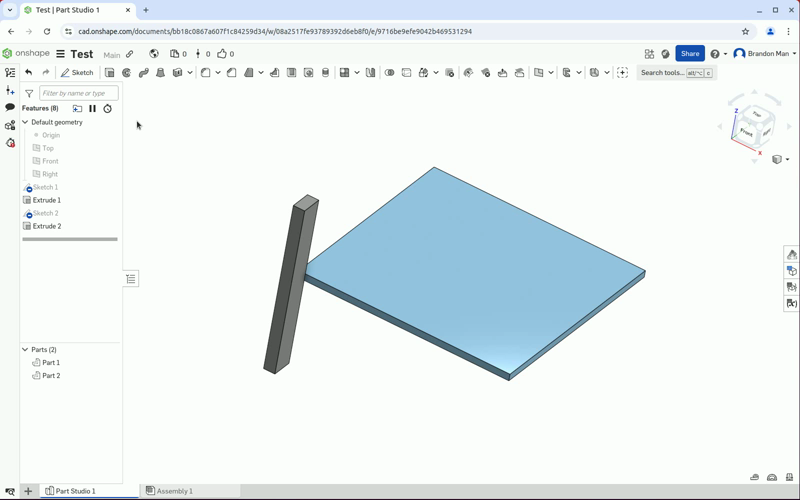
mouse_move(73, 189)
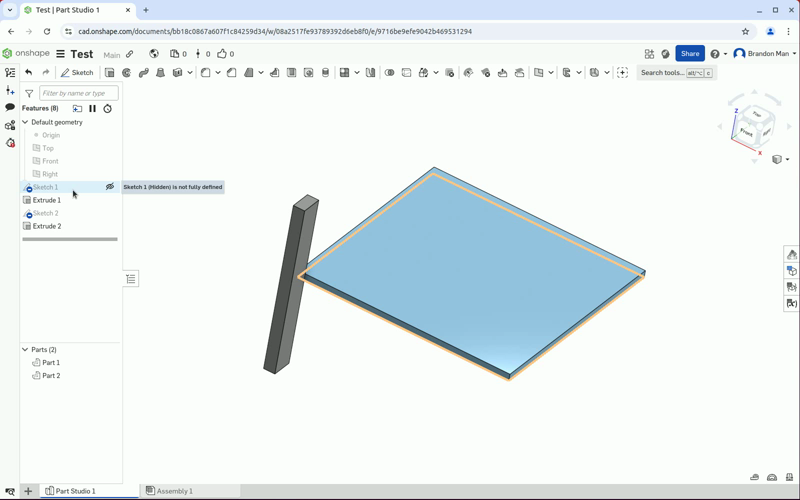
click(73, 189)